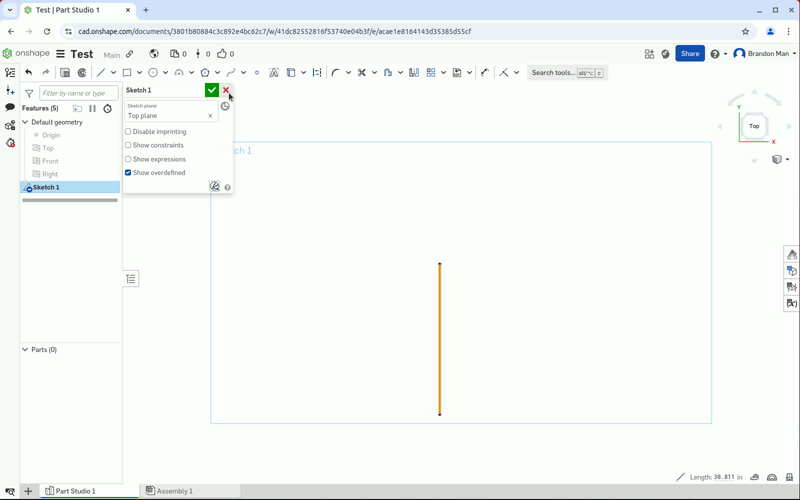
key(shift+h)
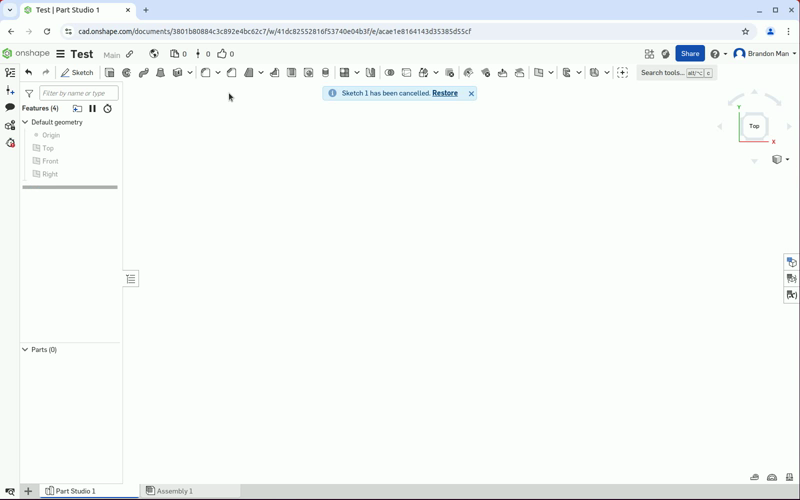
mouse_move(73, 352)
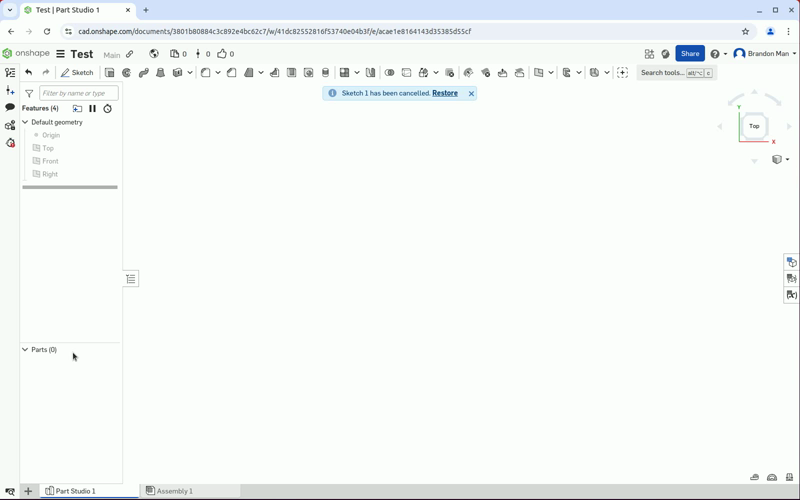
key(y)
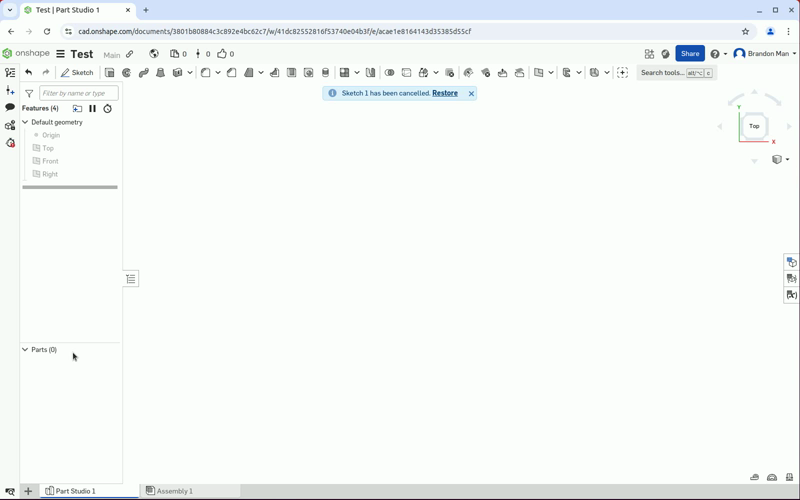
key(shift+p)
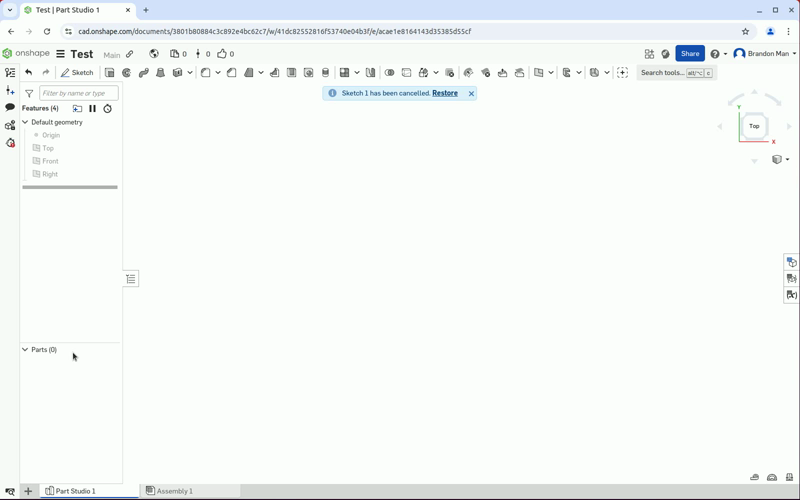
key(space)
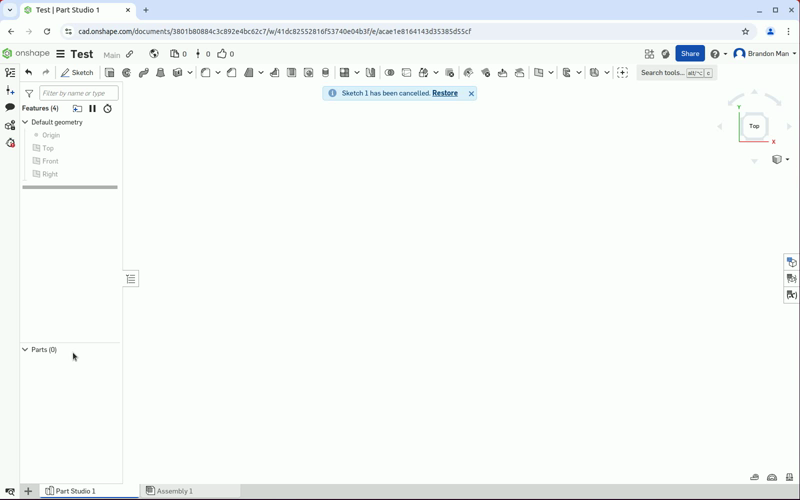
key_down(shift)
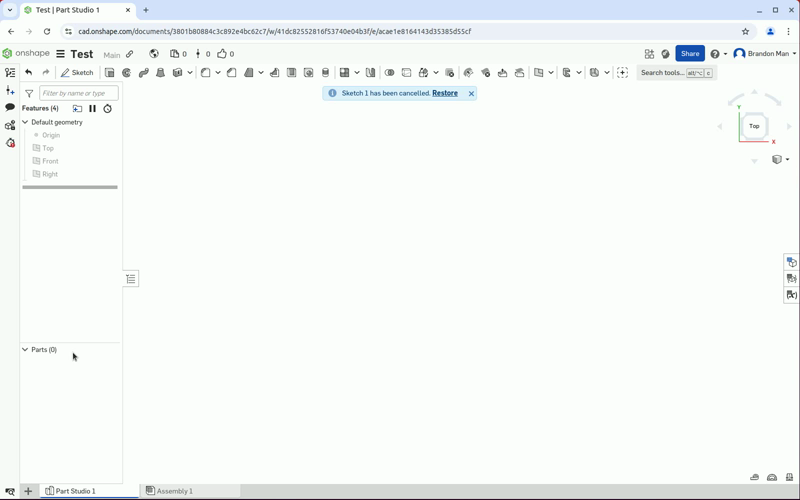
key(up)
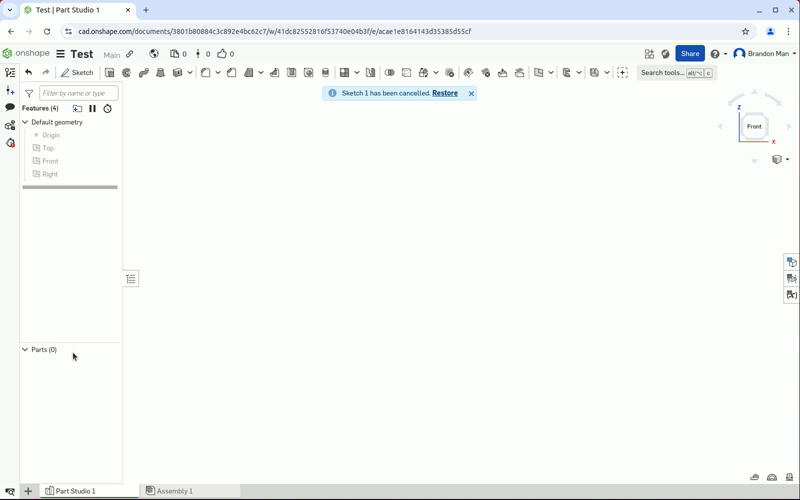
key_up(shift)
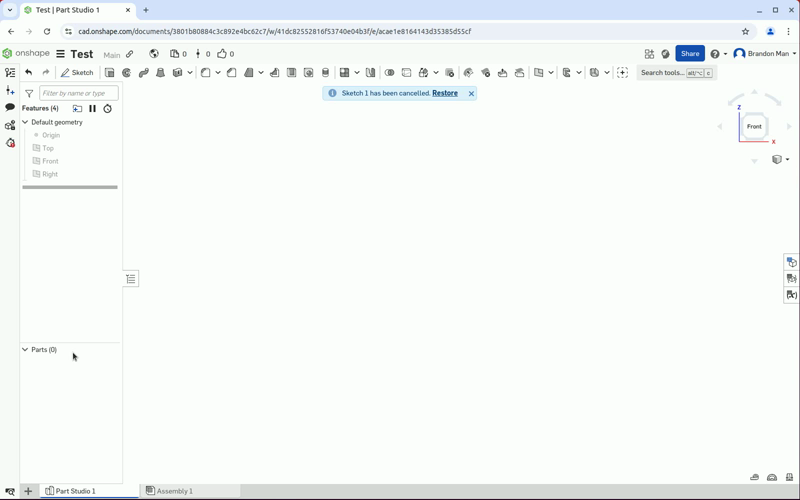
mouse_move(73, 352)
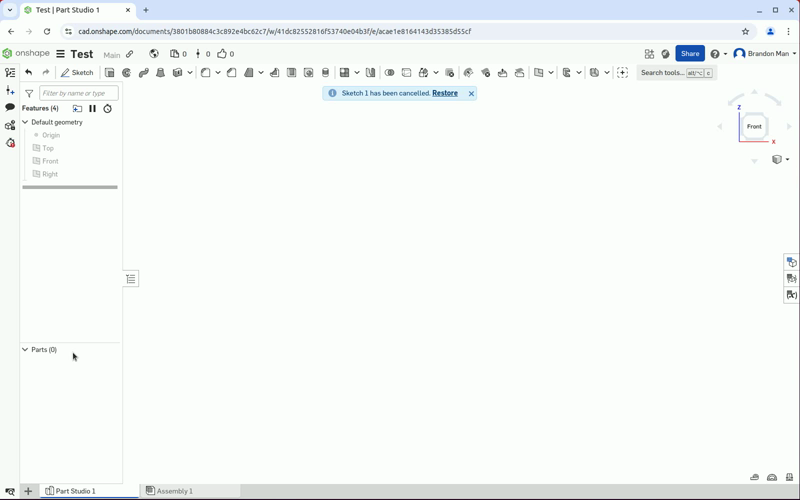
key(shift+y)
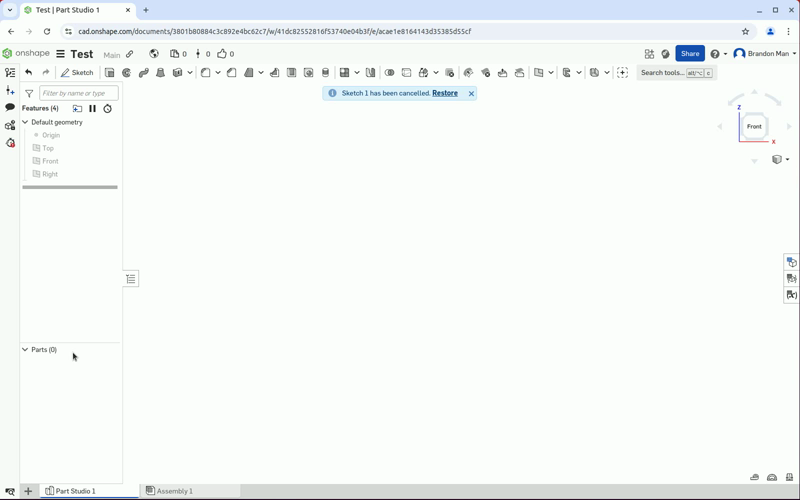
key(shift+s)
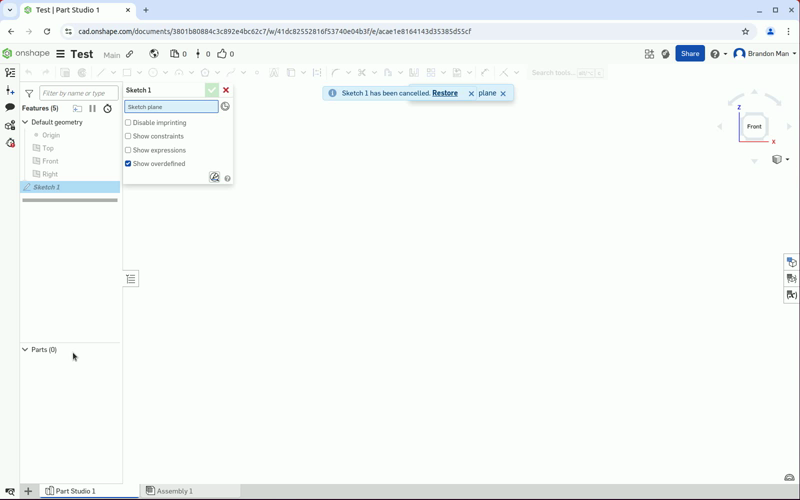
mouse_move(73, 163)
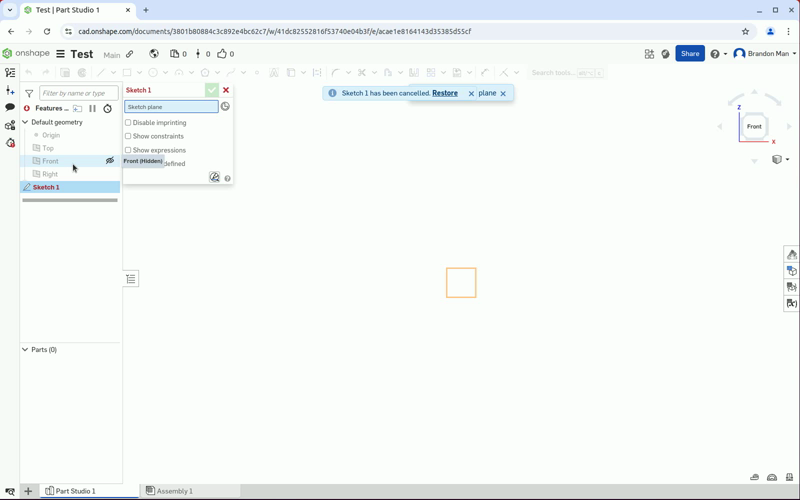
click(73, 163)
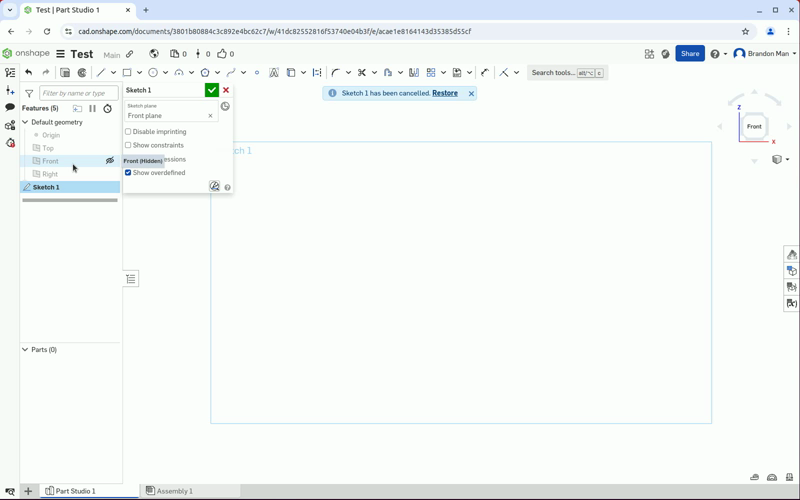
mouse_move(73, 352)
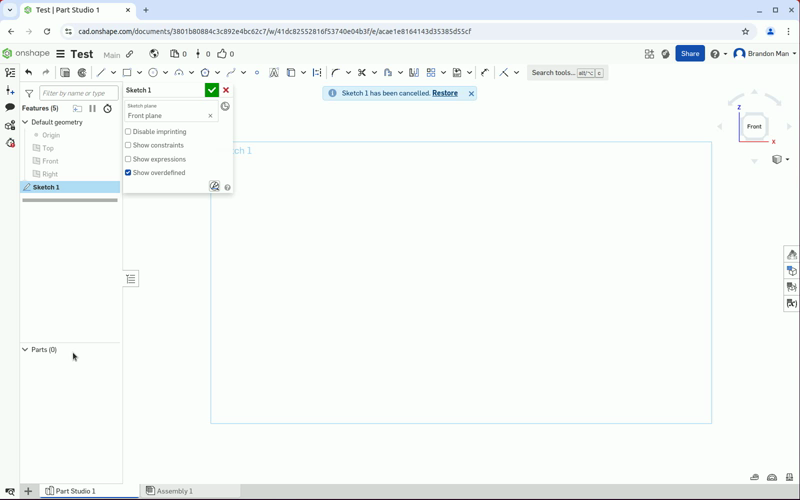
key(y)
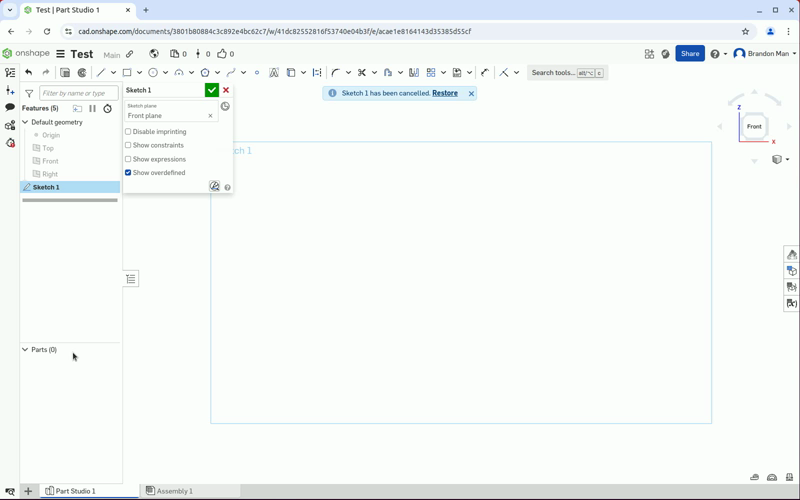
key(c)
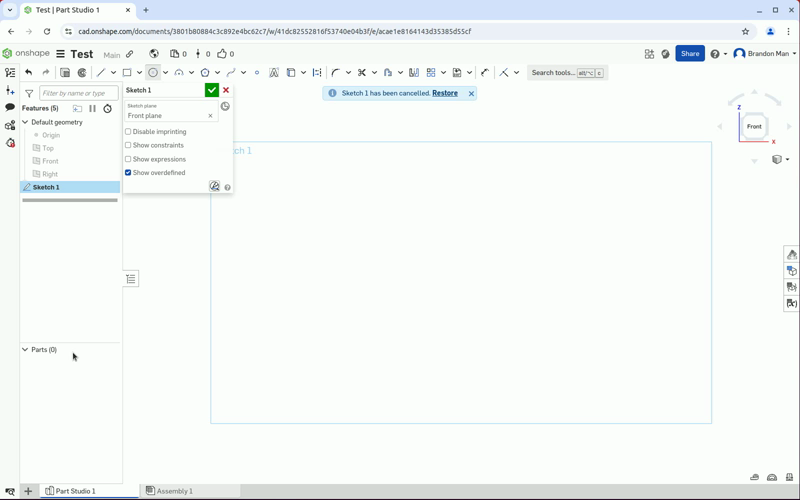
key_down(shift)
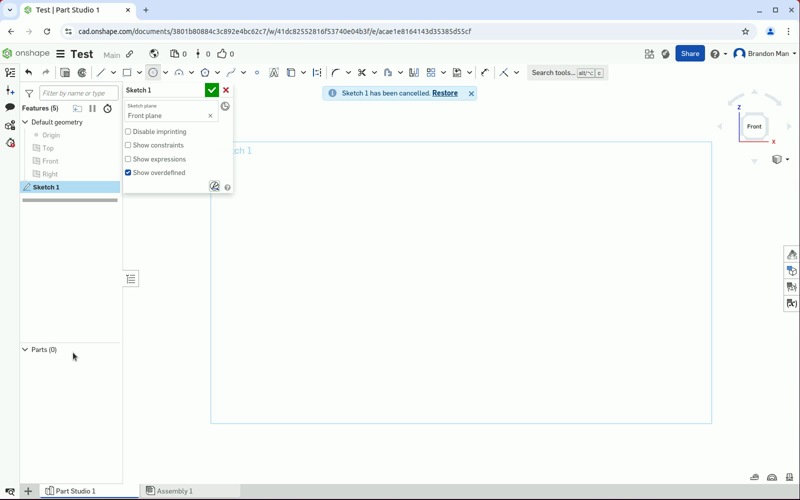
mouse_move(404, 282)
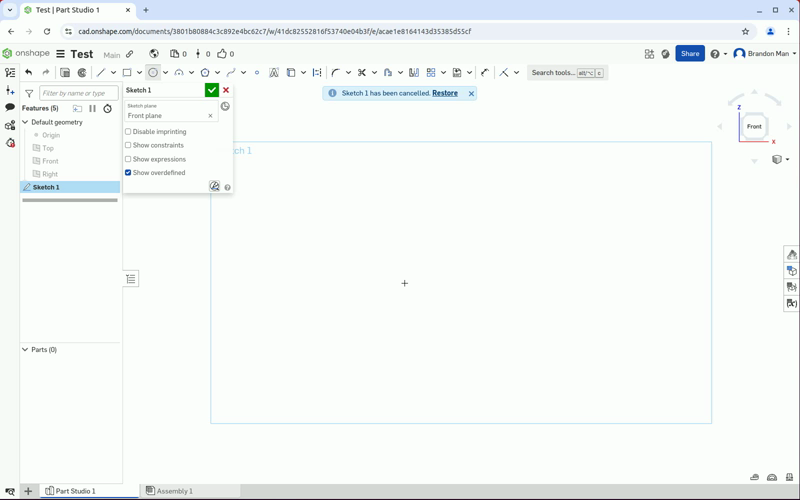
click(404, 282)
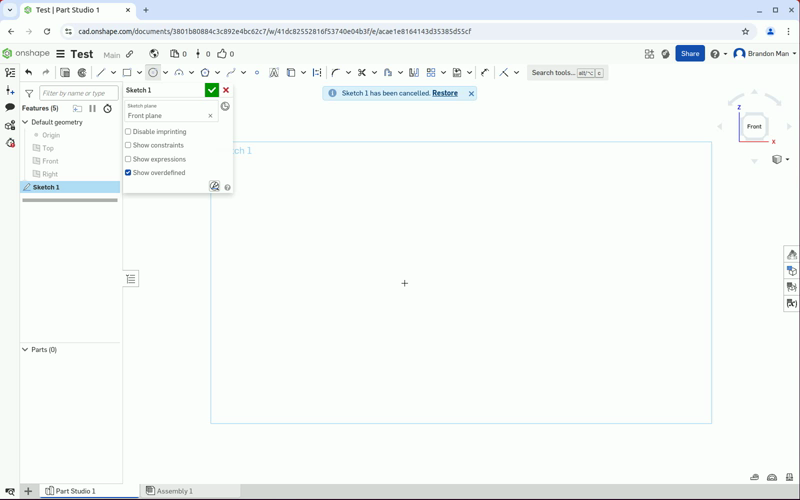
key_up(shift)
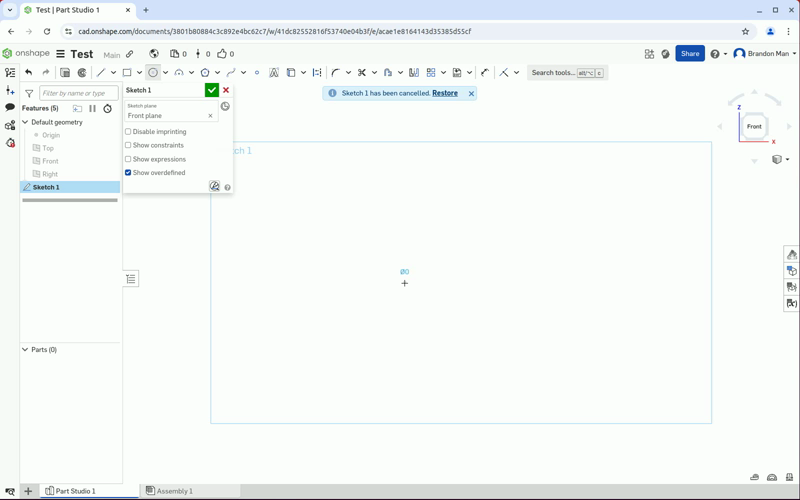
mouse_move(461, 282)
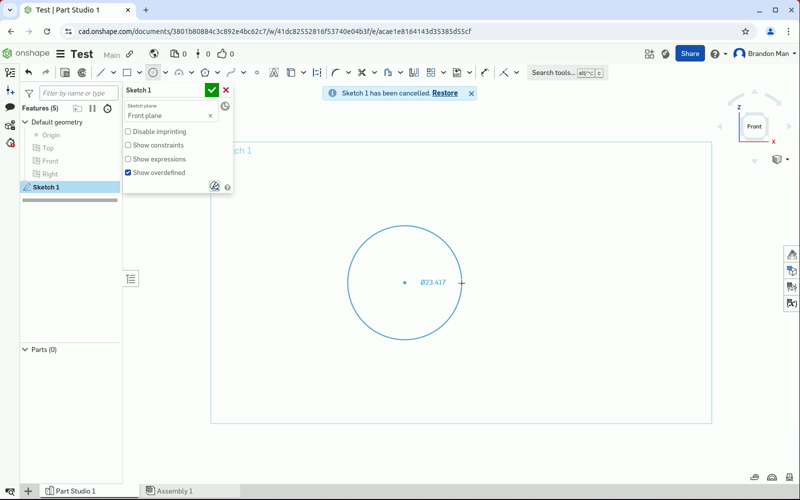
click(461, 282)
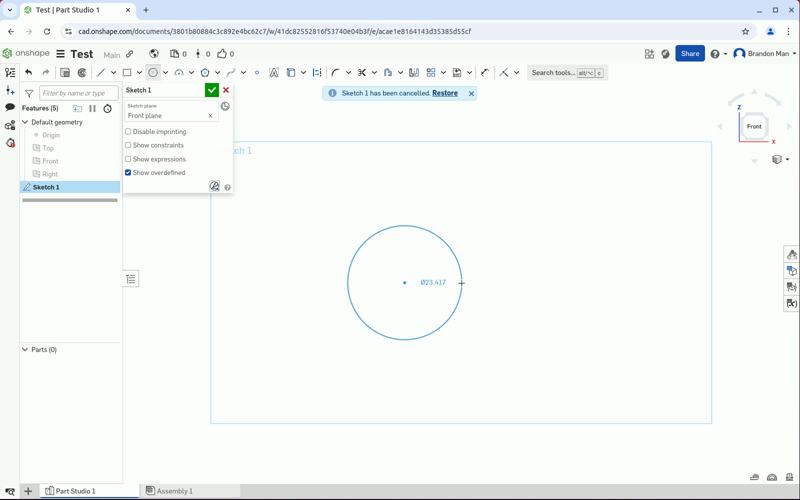
key(esc)
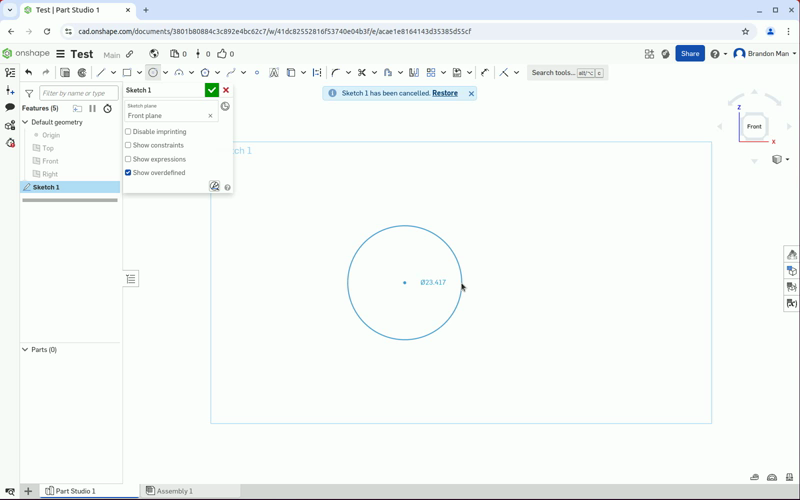
key(c)
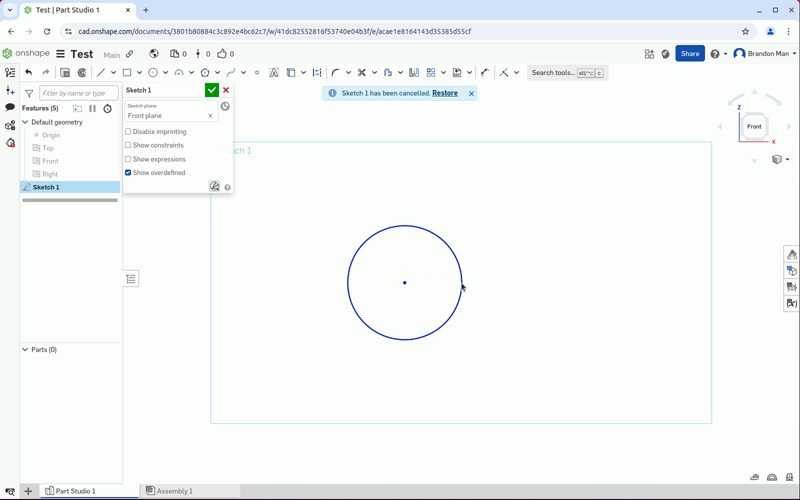
key_down(shift)
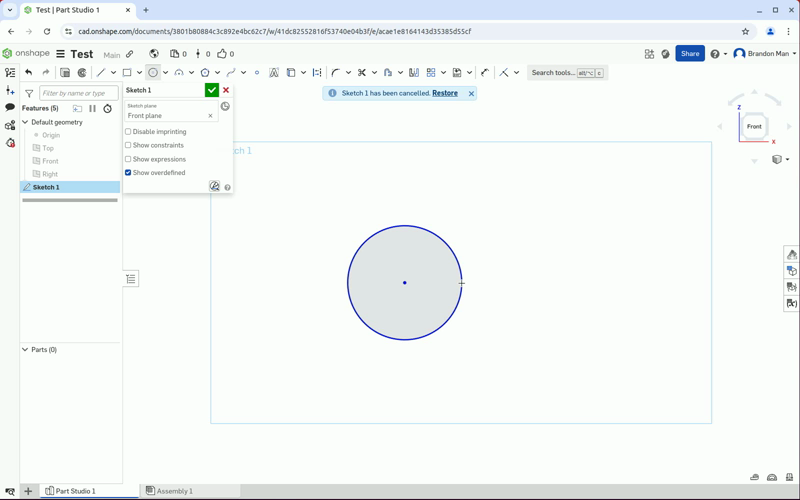
mouse_move(404, 282)
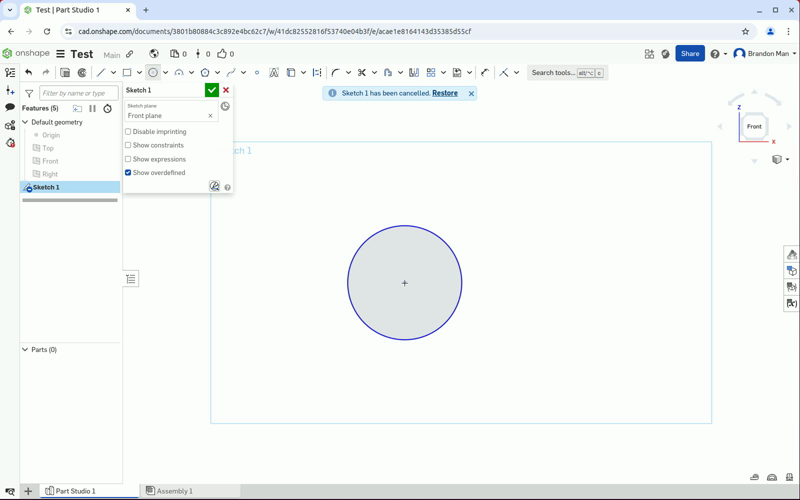
click(404, 282)
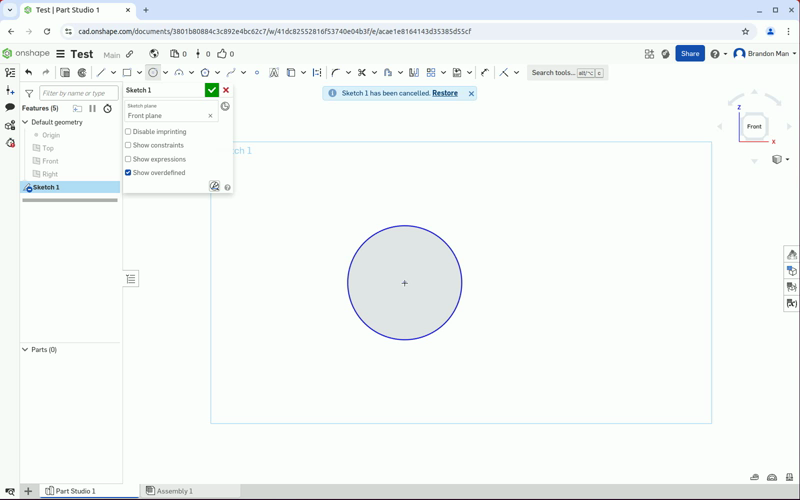
key_up(shift)
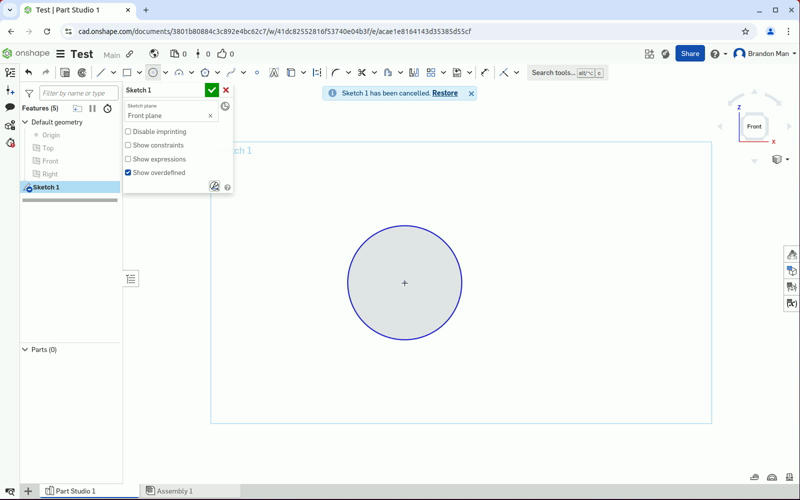
mouse_move(445, 282)
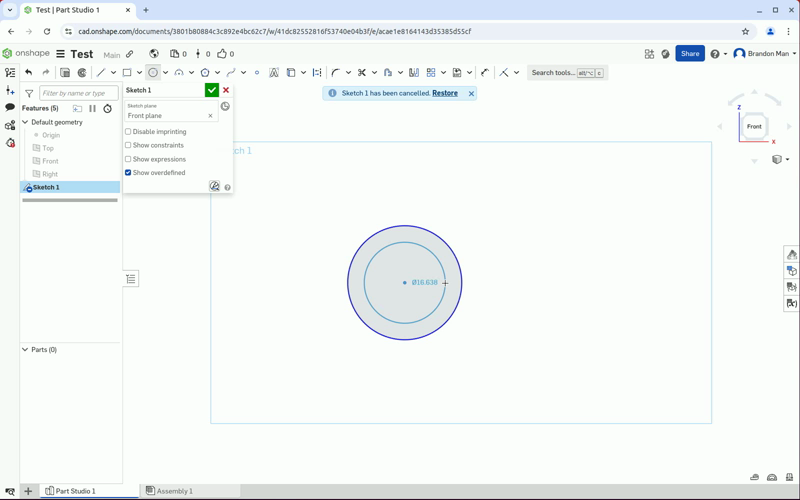
click(445, 282)
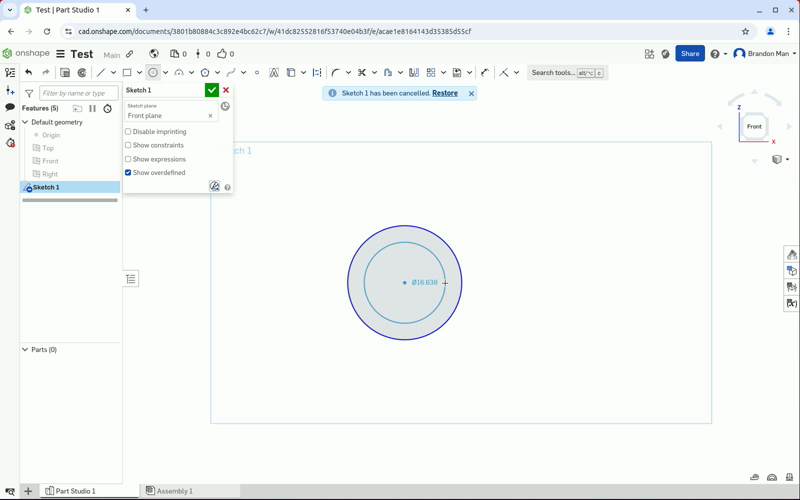
key(esc)
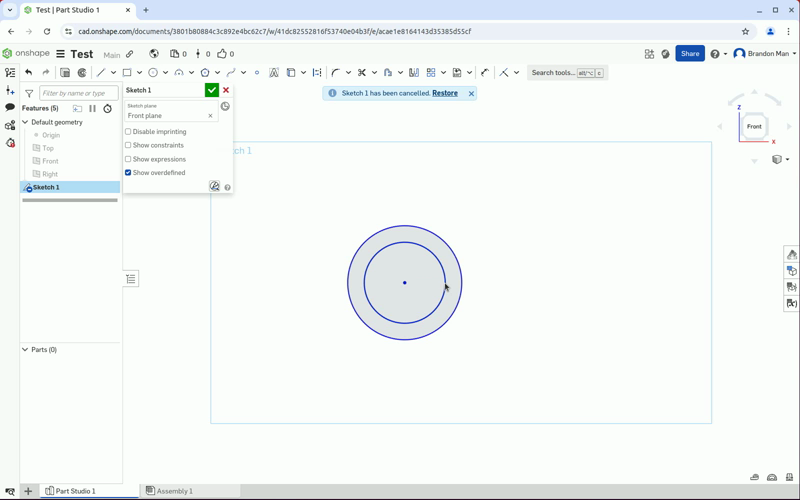
mouse_move(439, 315)
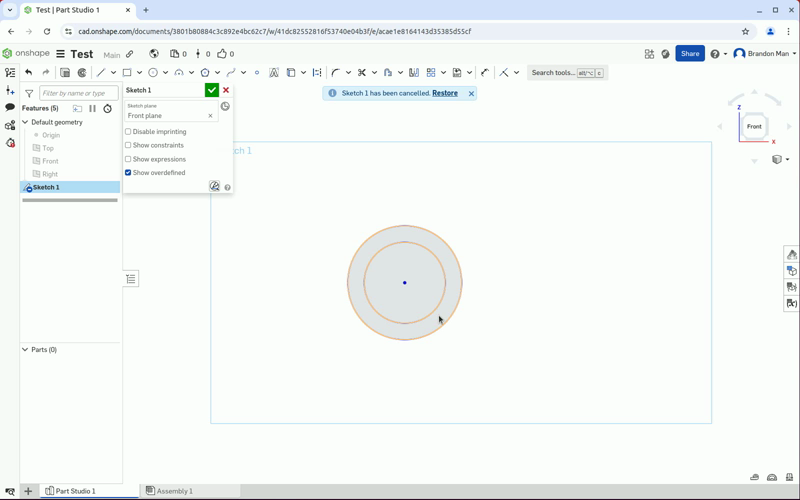
click(439, 315)
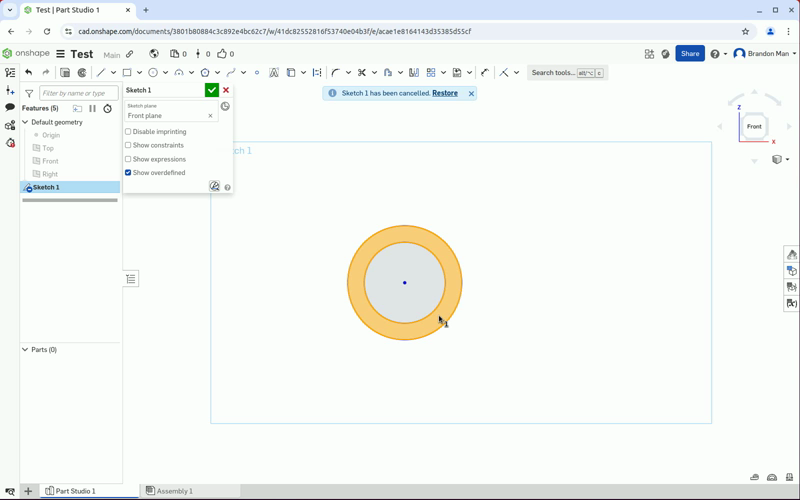
mouse_move(73, 352)
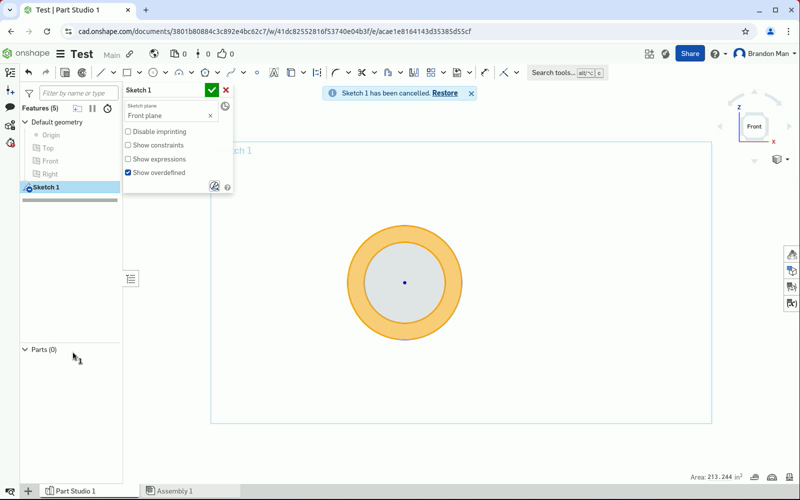
key(shift+y)
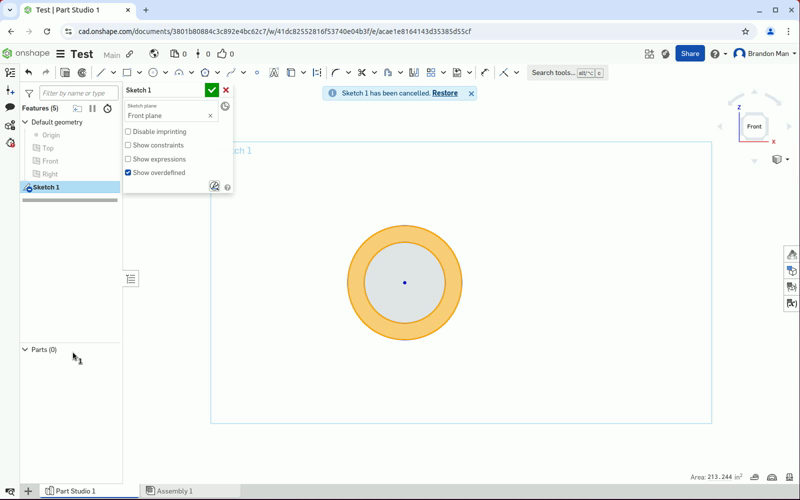
key(shift+e)
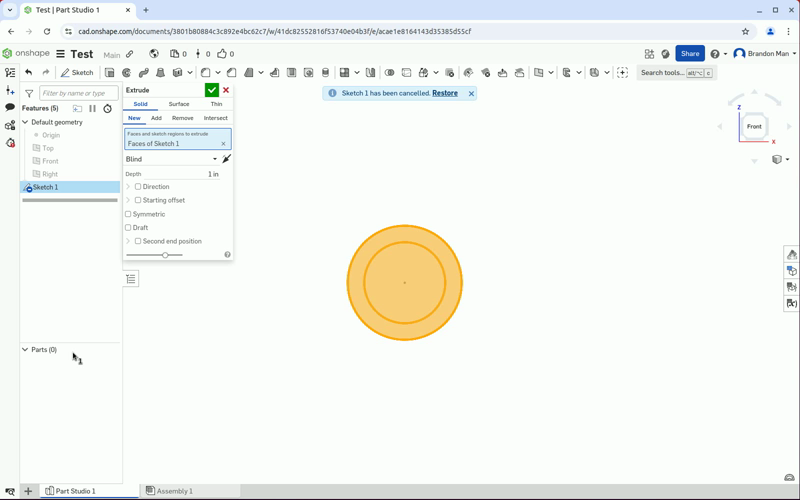
mouse_move(143, 106)
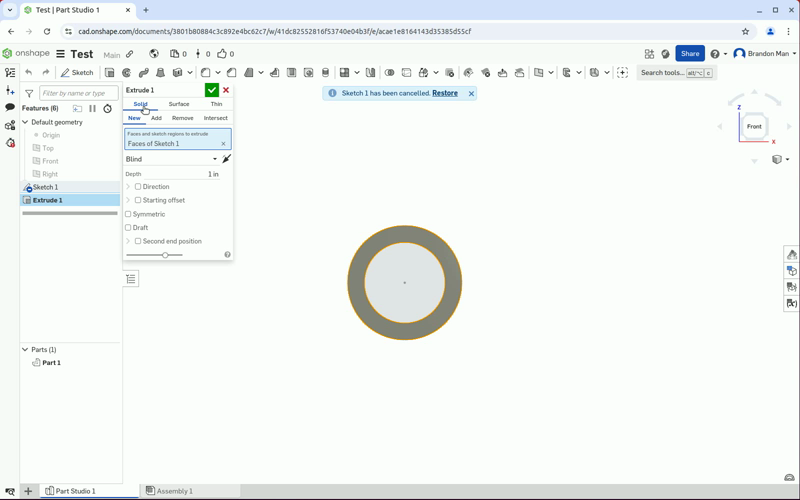
click(143, 106)
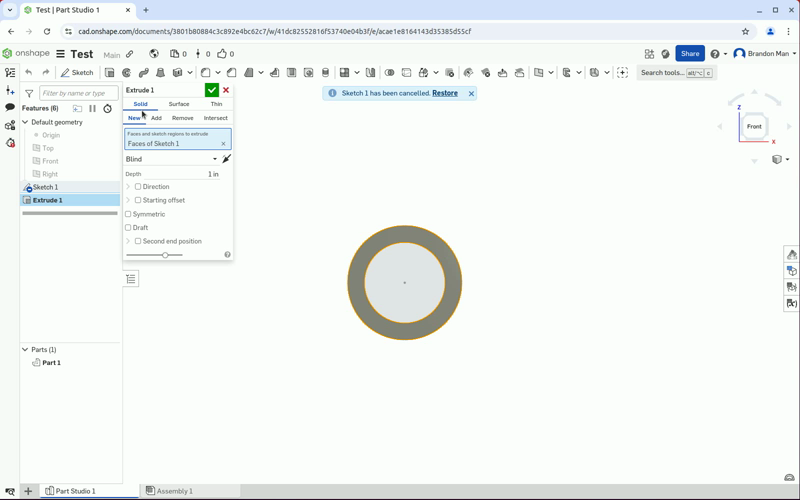
mouse_move(137, 120)
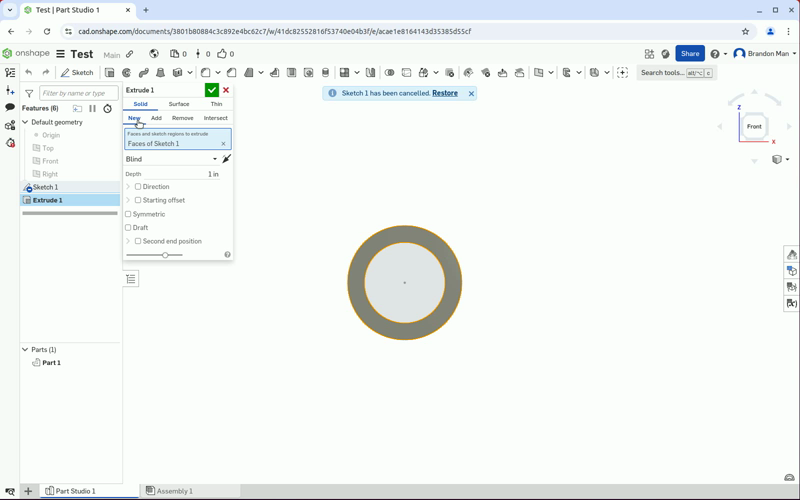
click(137, 120)
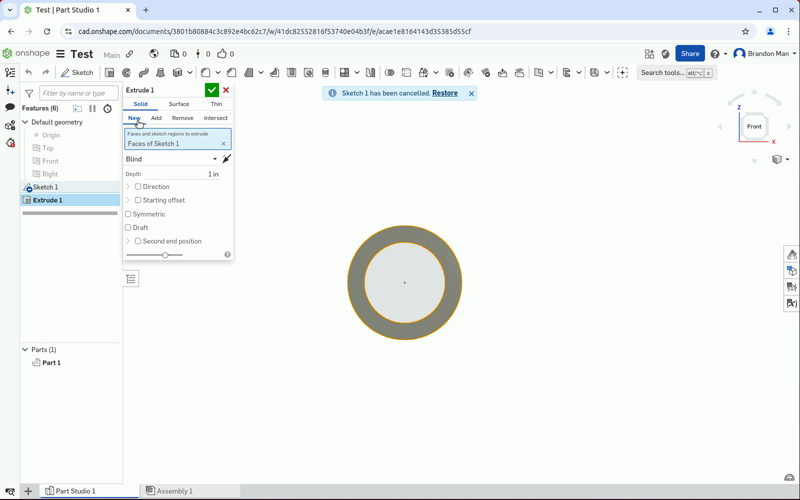
key(tab, 4)
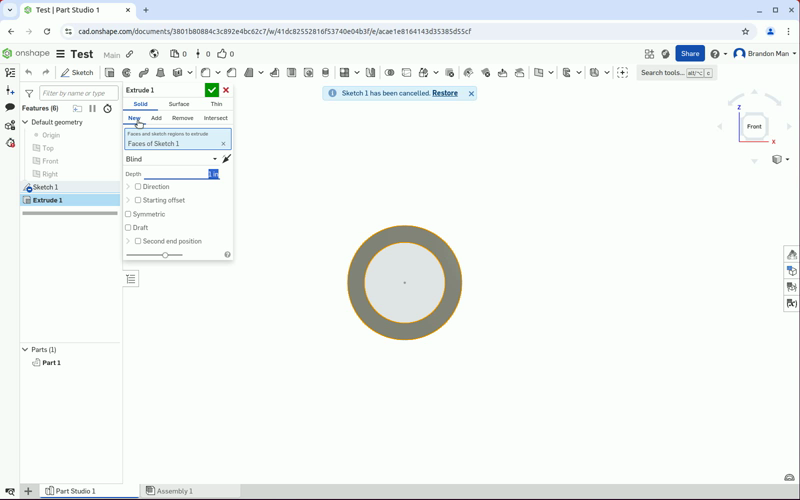
text(23.108)
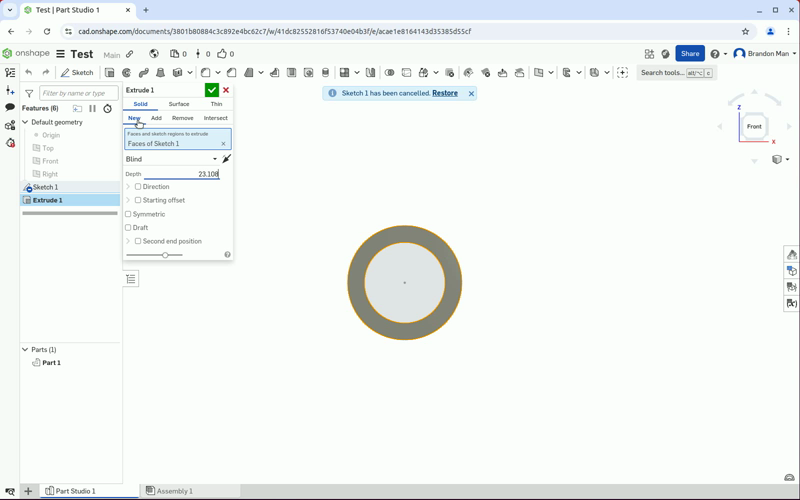
key(enter)
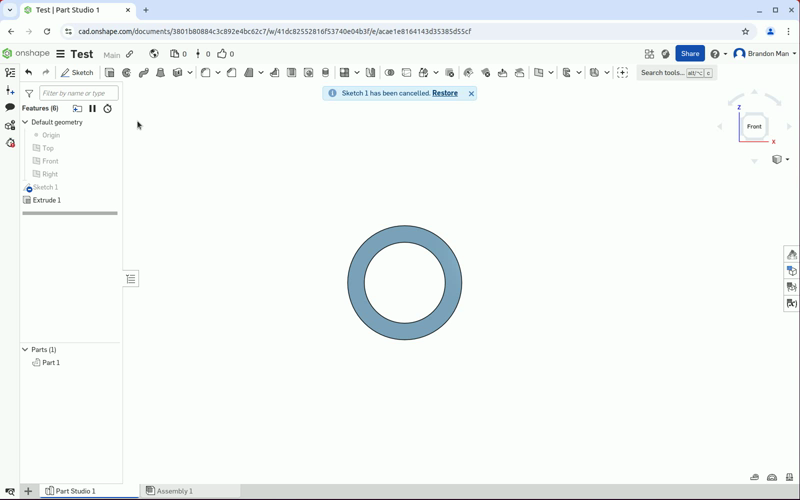
key(shift+h)
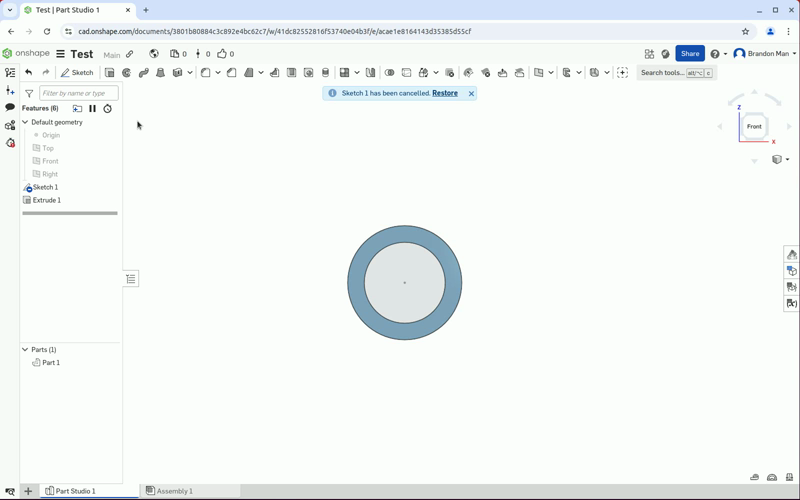
key(shift+h)
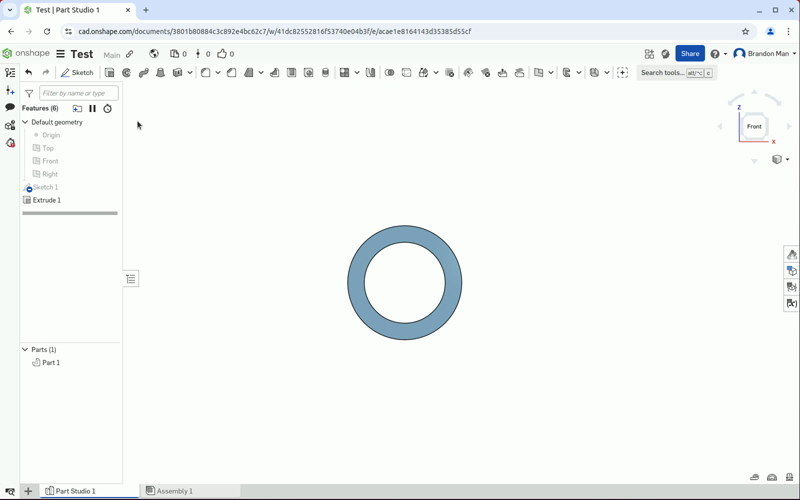
mouse_move(73, 189)
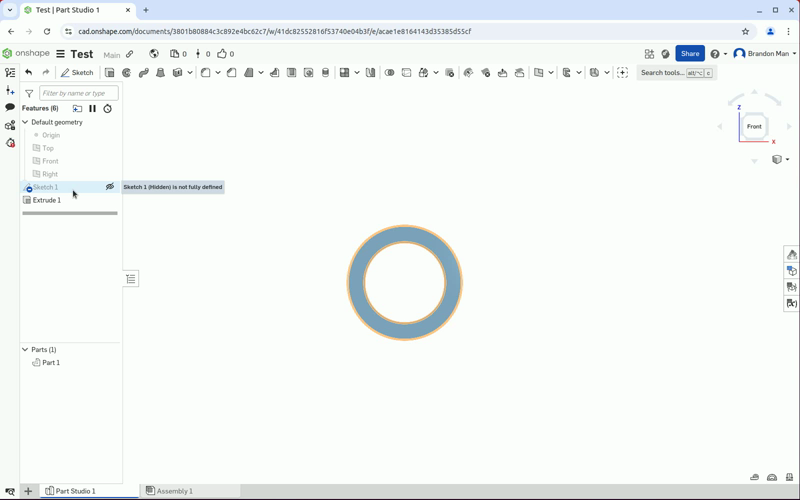
click(73, 189)
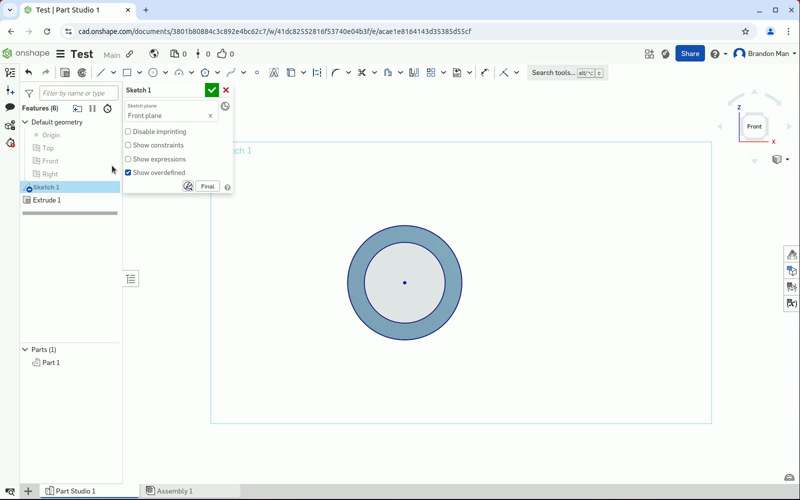
mouse_move(229, 92)
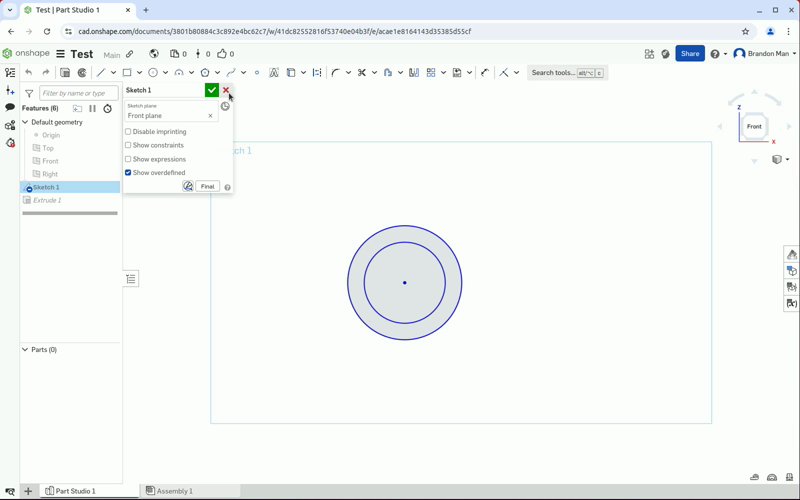
click(229, 92)
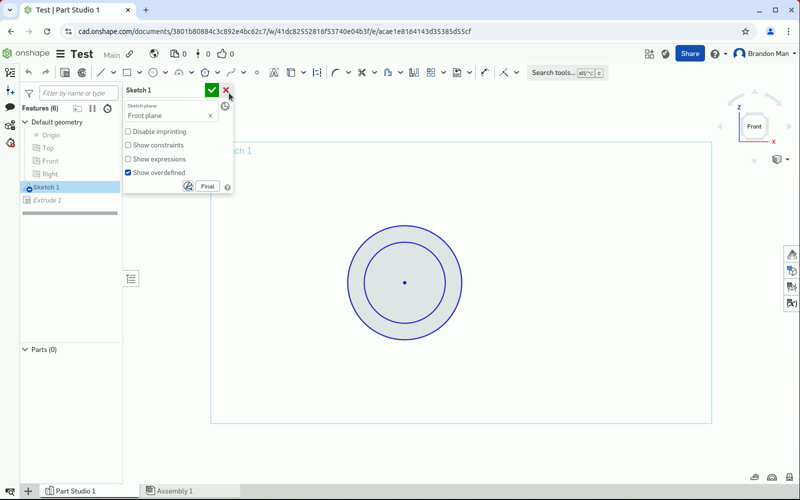
key(shift+s)
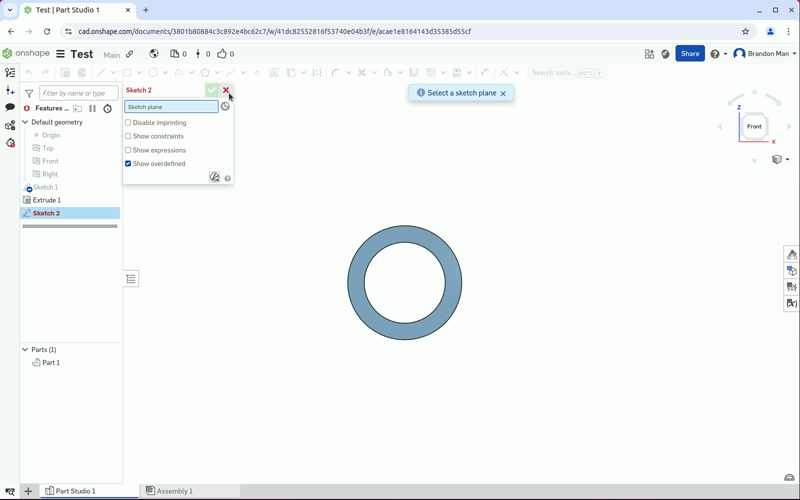
mouse_move(73, 163)
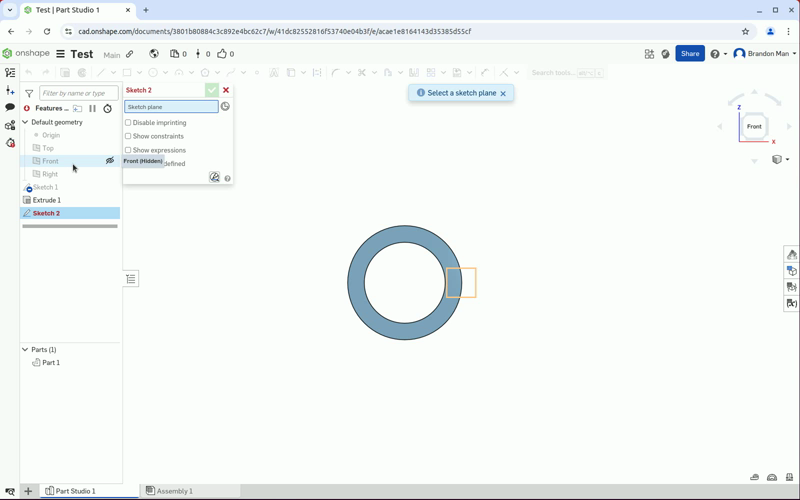
click(73, 163)
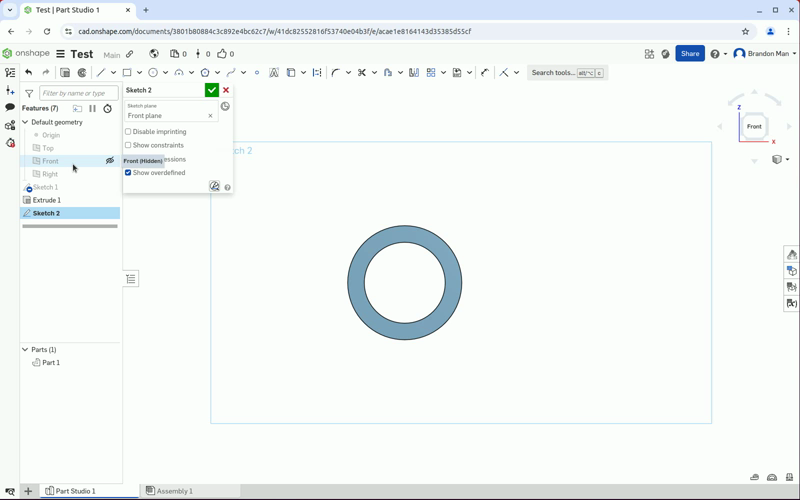
mouse_move(73, 352)
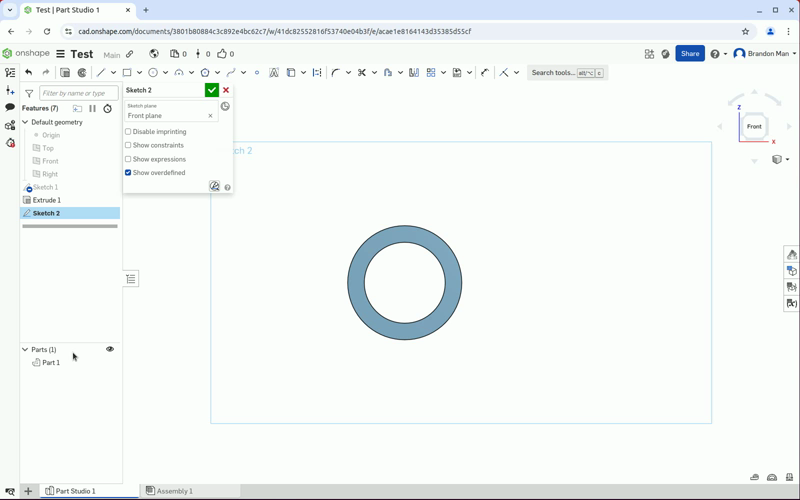
key(y)
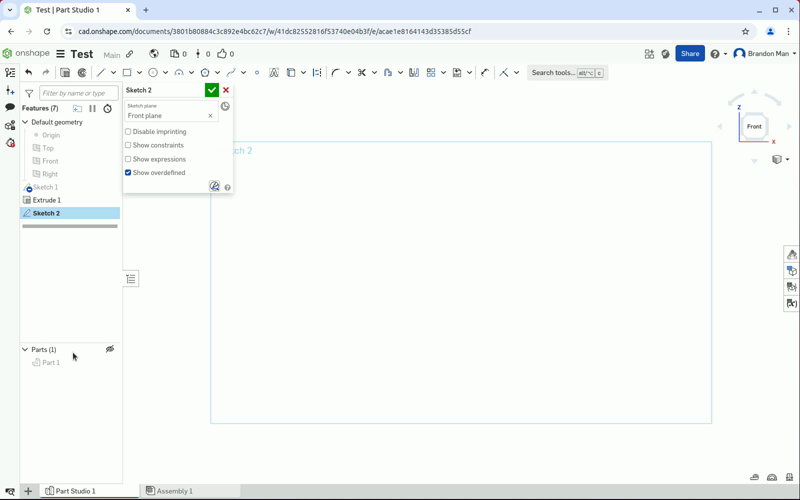
key(a)
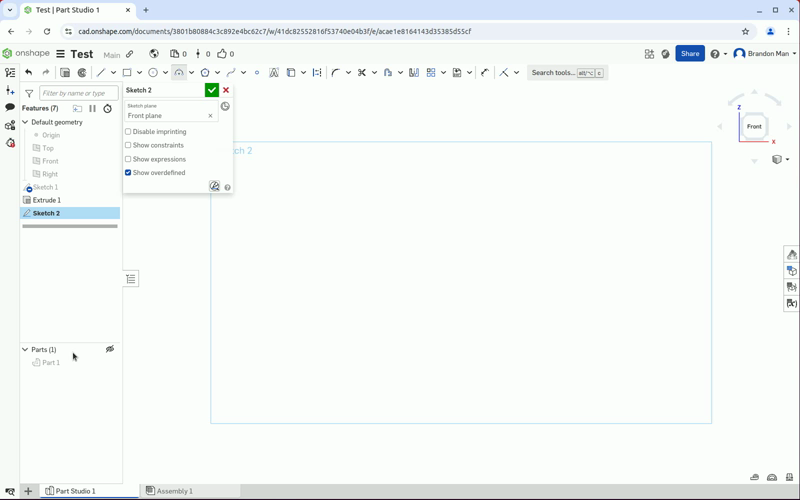
key_down(shift)
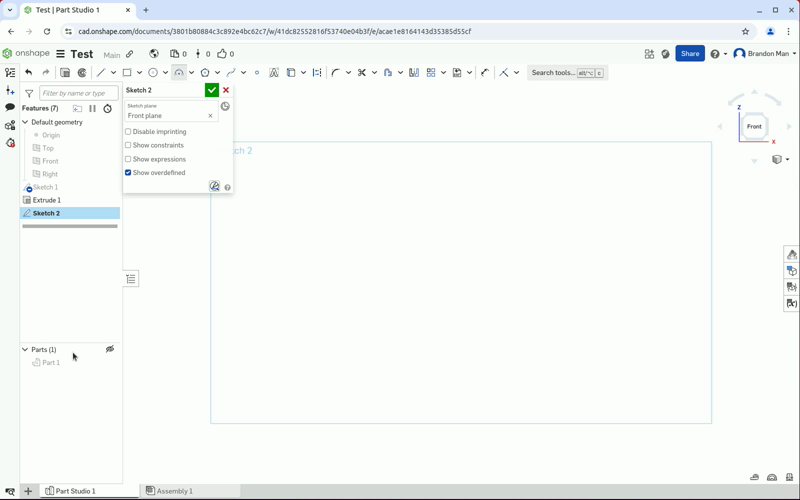
mouse_move(411, 226)
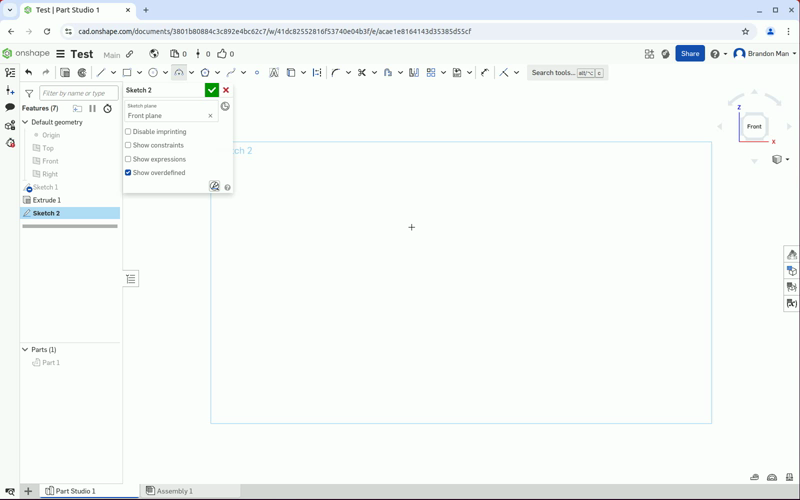
click(411, 226)
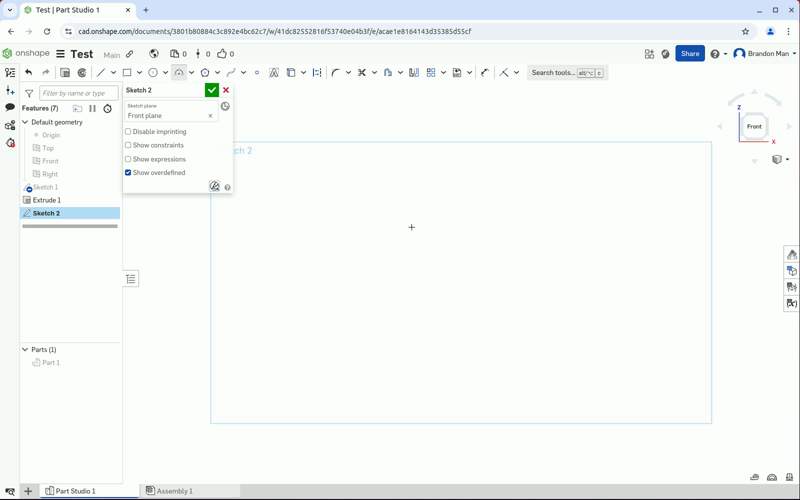
key_up(shift)
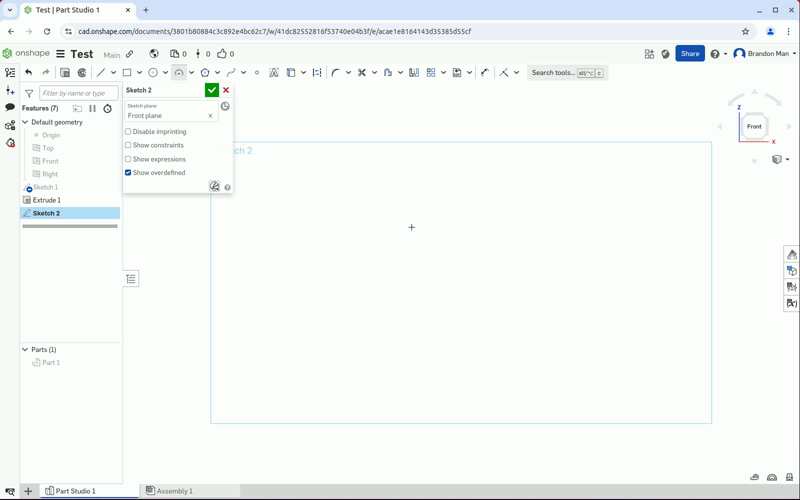
key_down(shift)
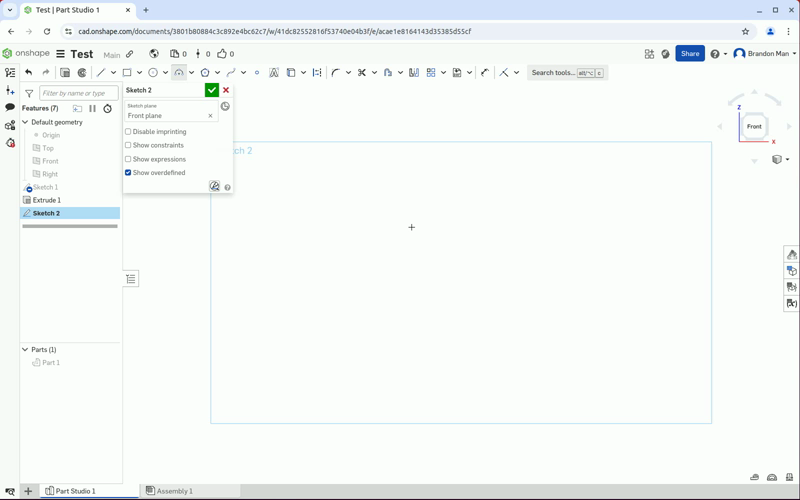
mouse_move(416, 337)
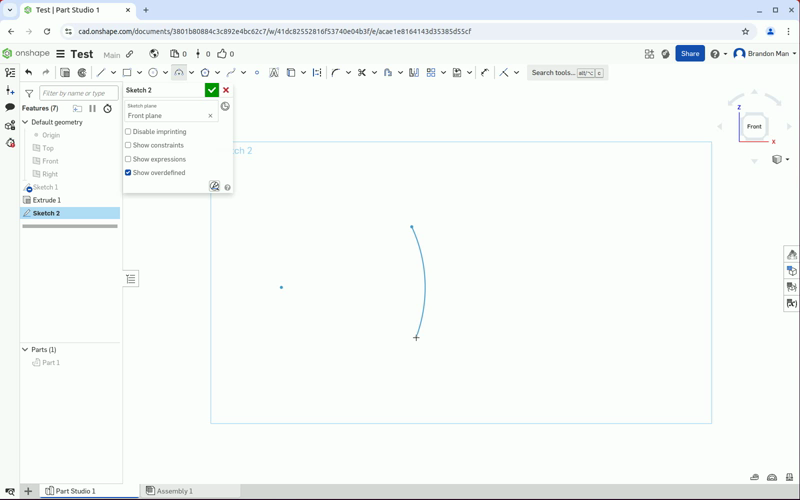
click(416, 337)
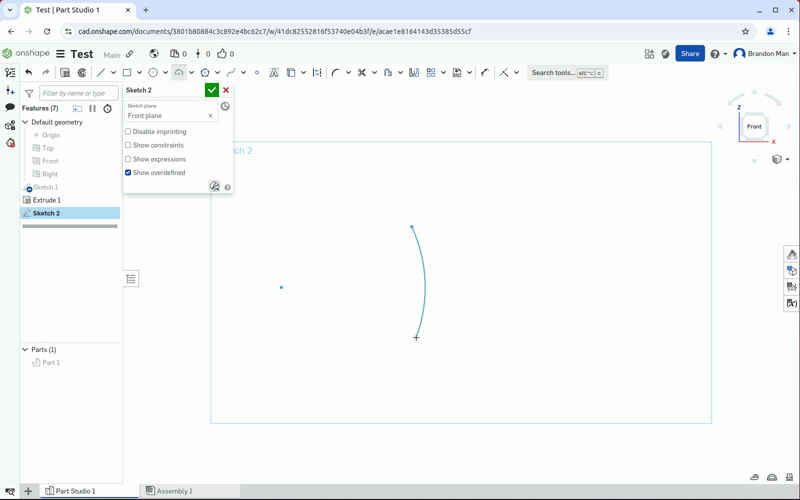
mouse_move(460, 279)
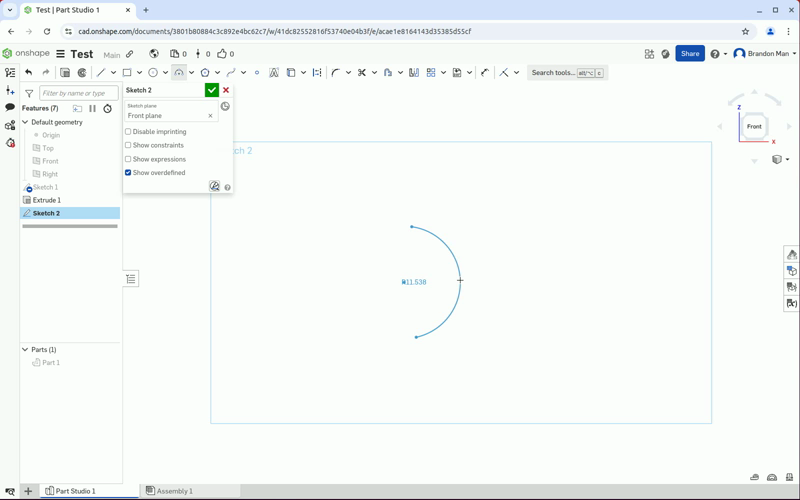
click(460, 279)
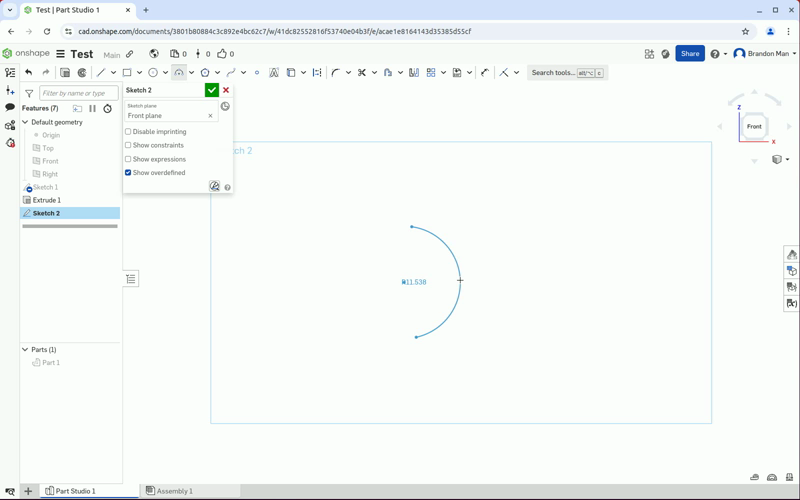
key_up(shift)
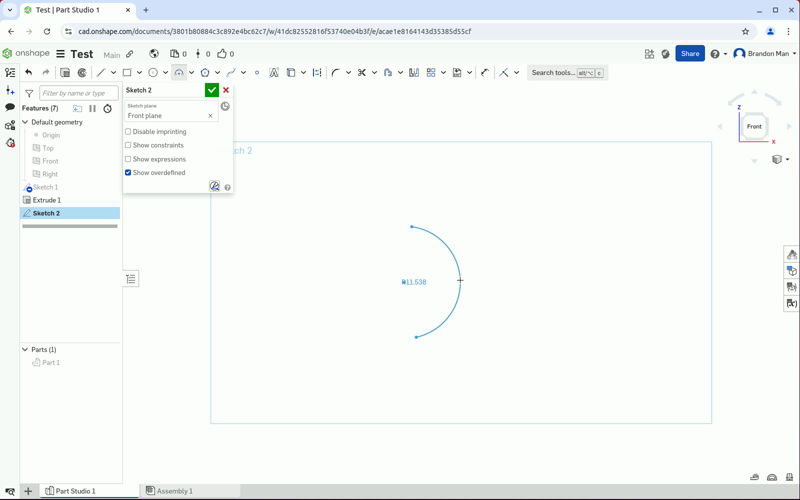
key(esc)
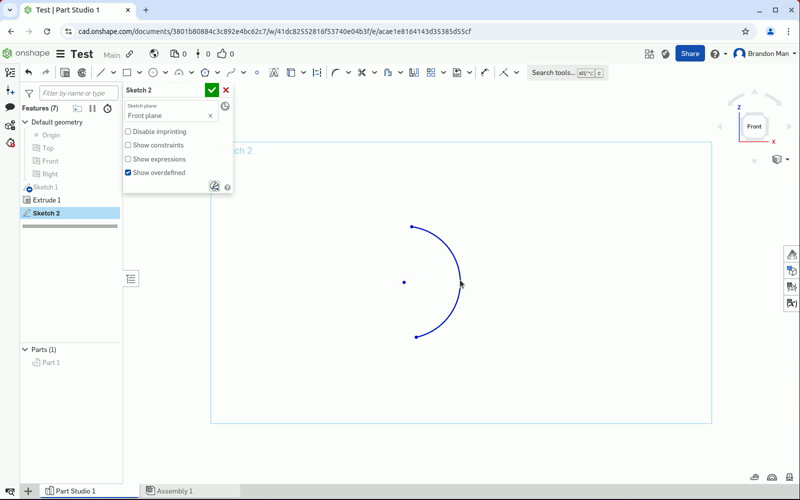
key(l)
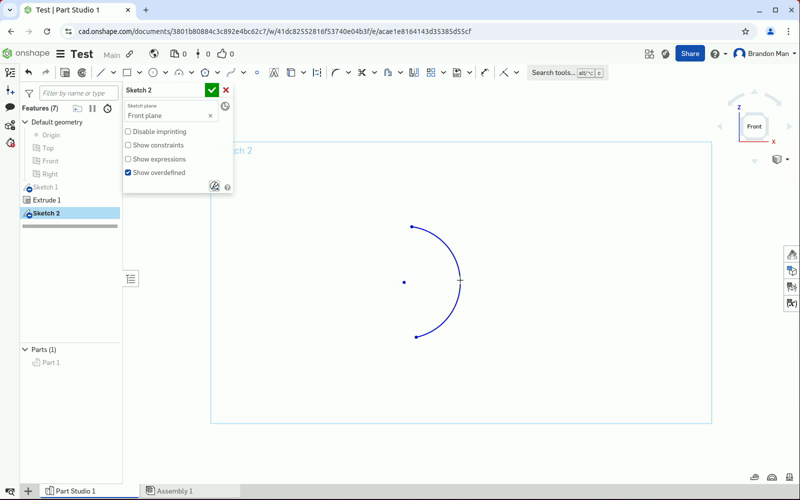
mouse_move(416, 337)
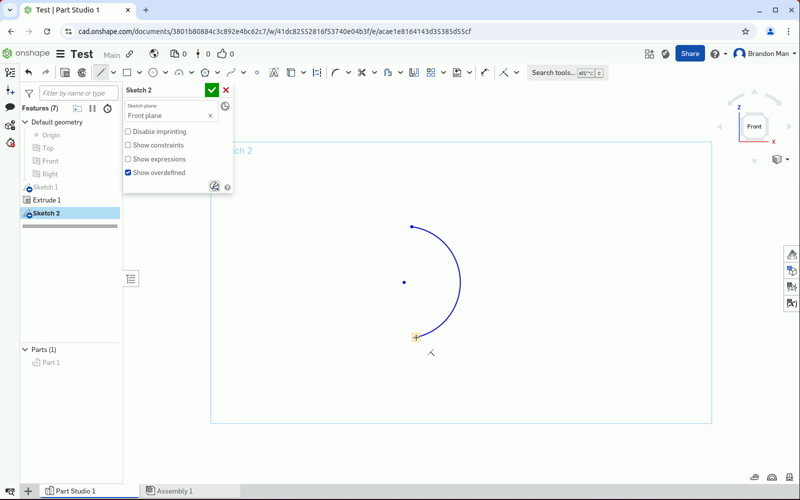
click(416, 337)
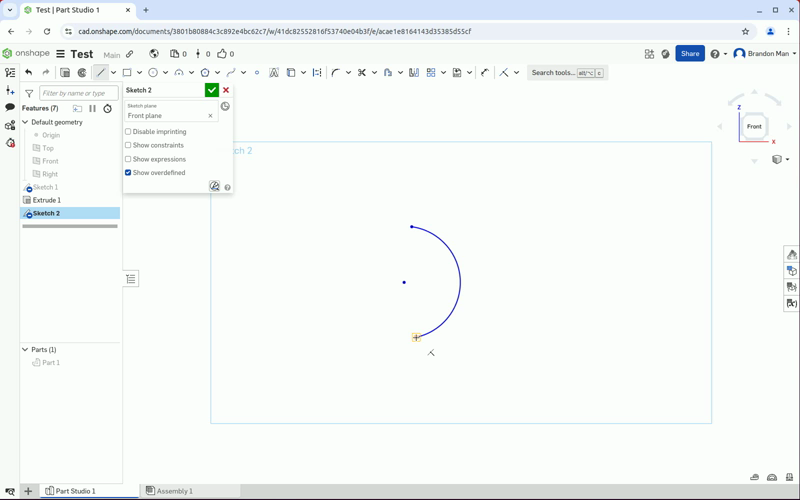
key_down(shift)
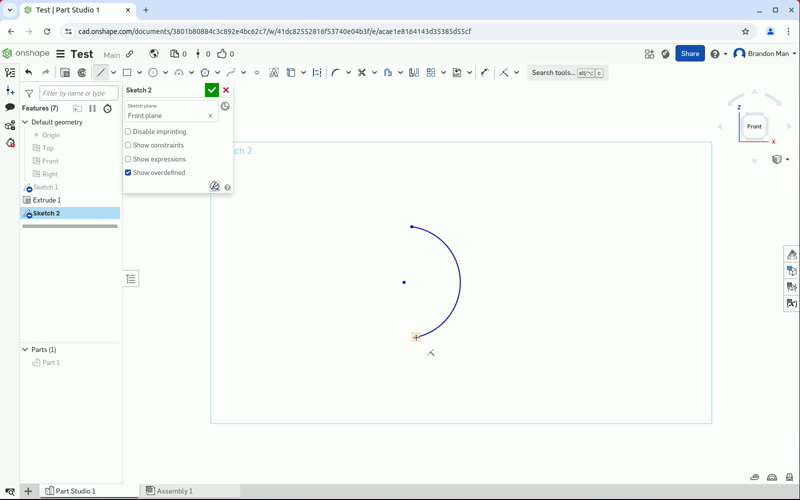
mouse_move(549, 337)
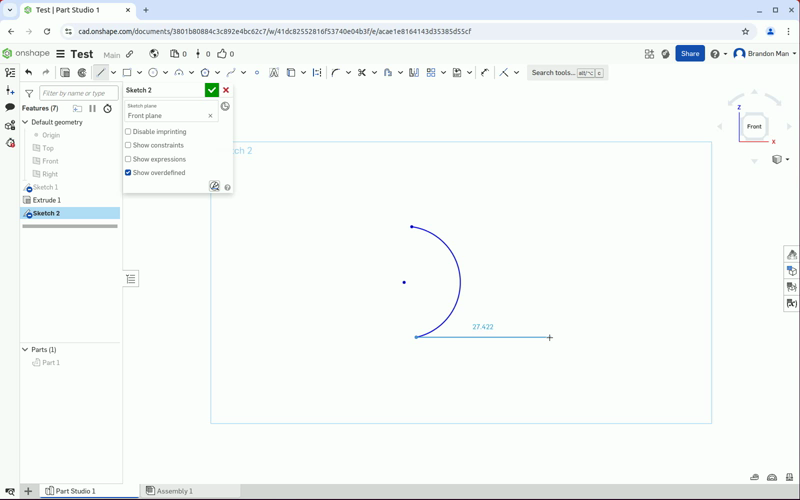
click(549, 337)
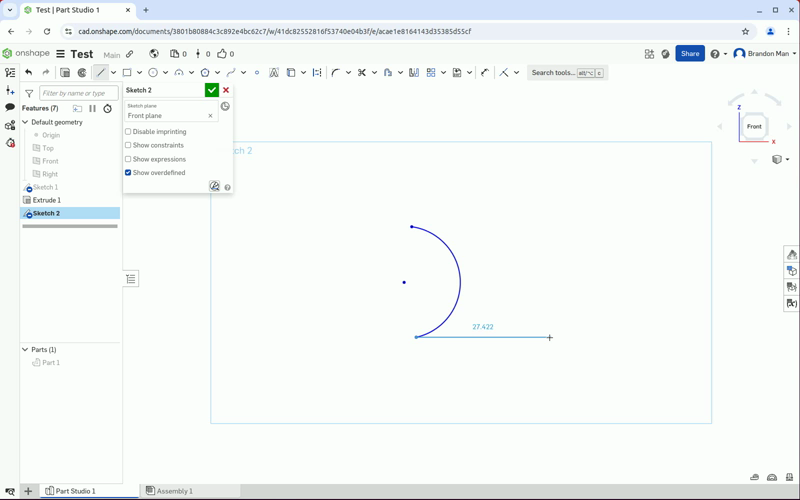
key_up(shift)
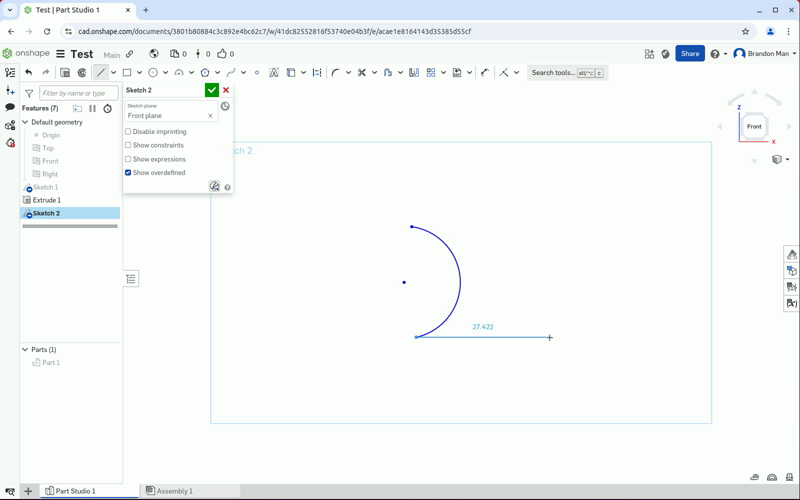
key_down(shift)
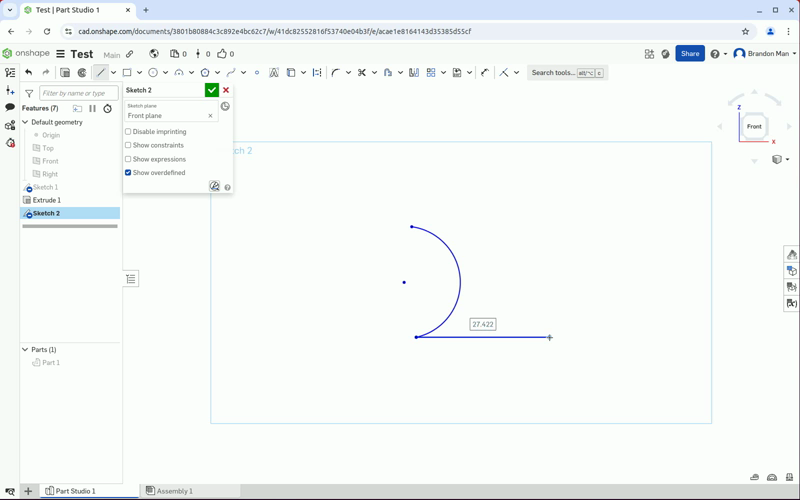
mouse_move(548, 226)
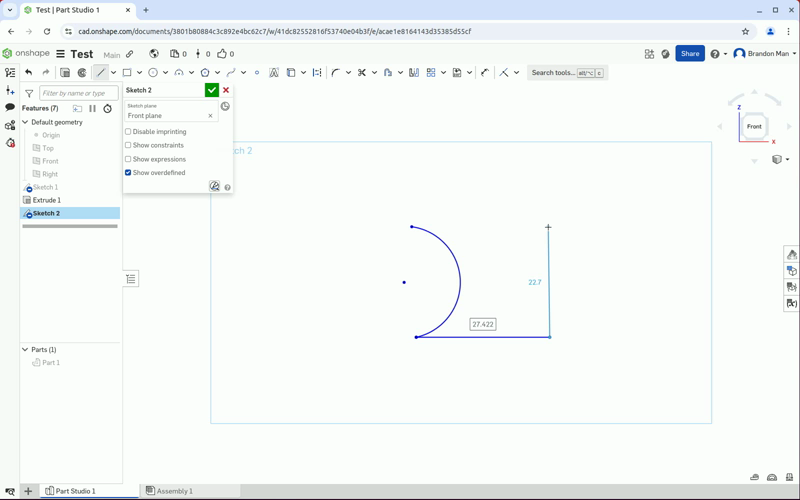
click(548, 226)
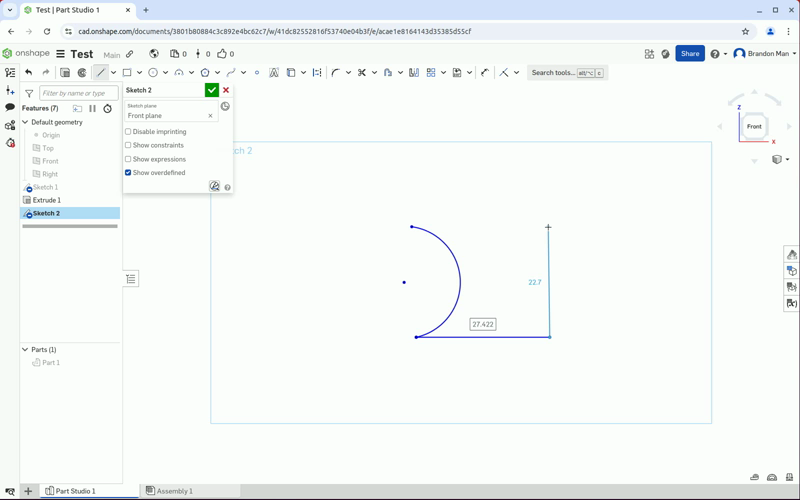
key_up(shift)
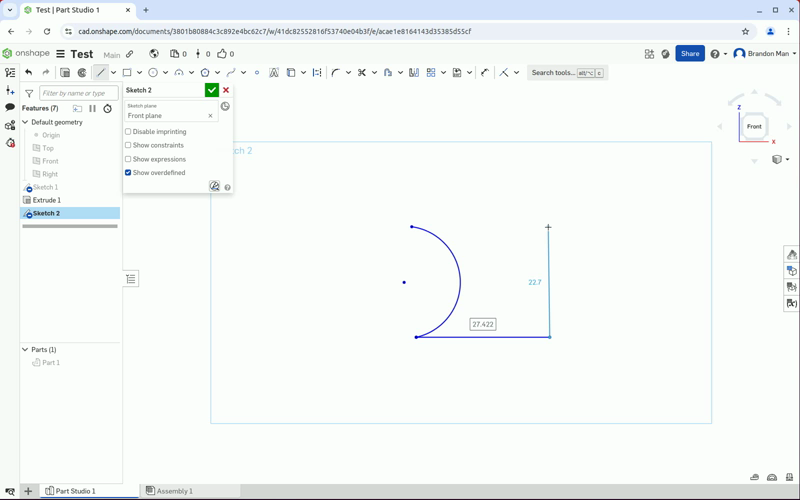
key_down(shift)
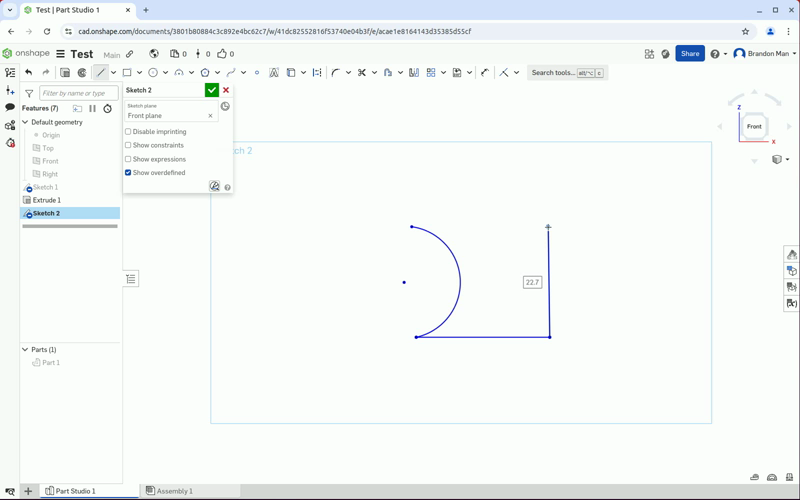
mouse_move(411, 226)
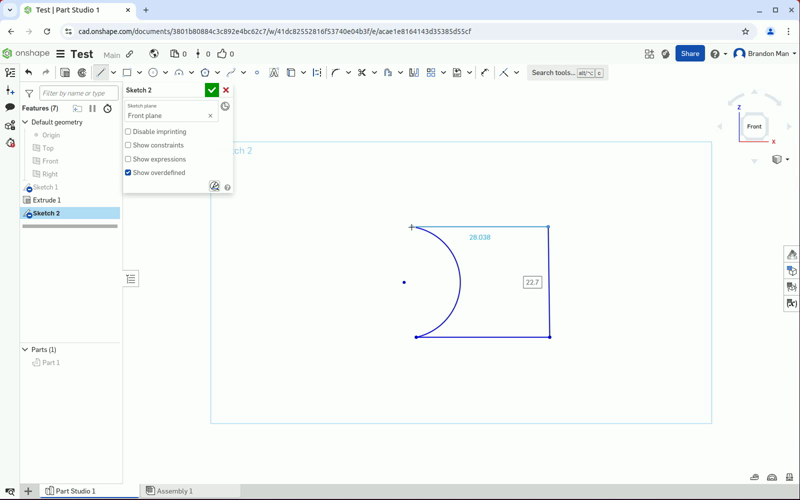
key_up(shift)
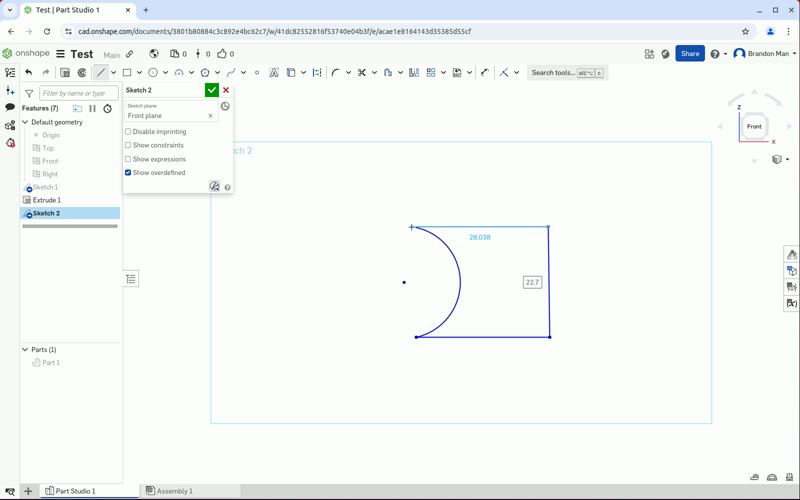
click(411, 226)
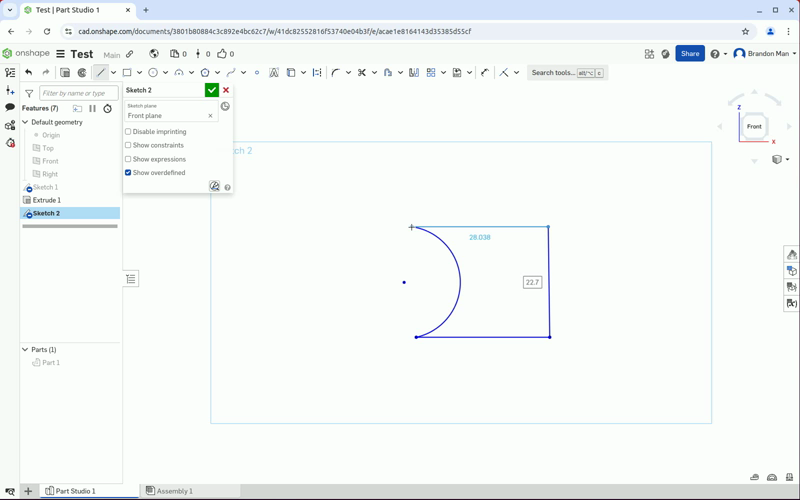
key(esc)
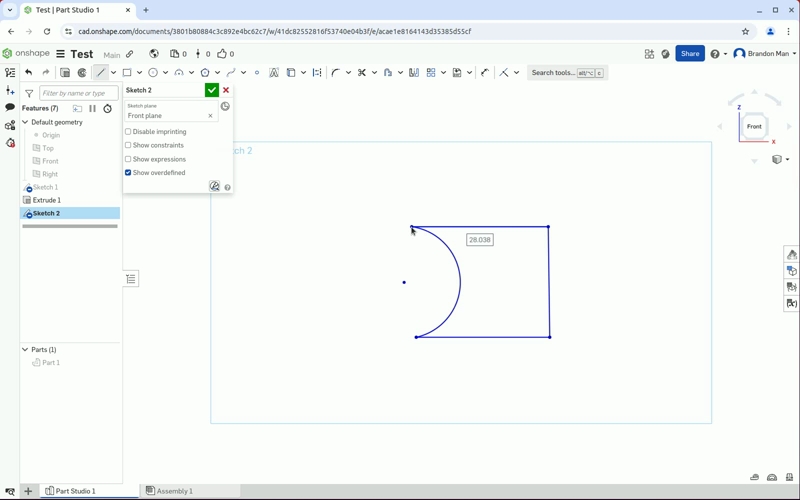
mouse_move(526, 308)
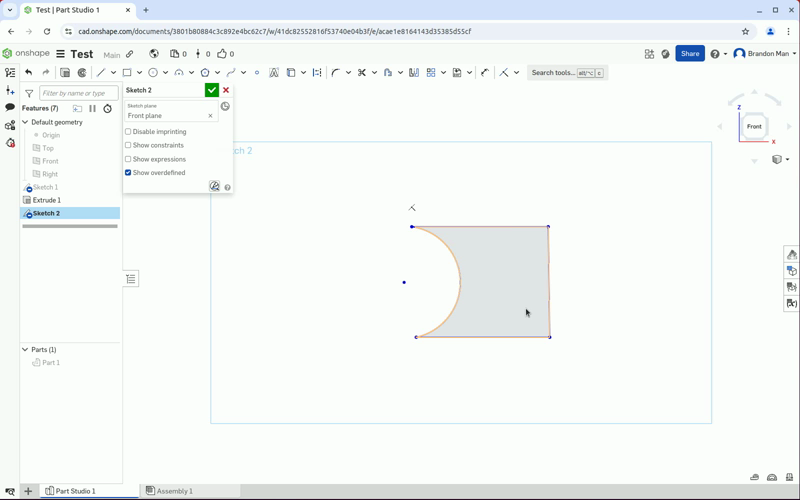
click(526, 308)
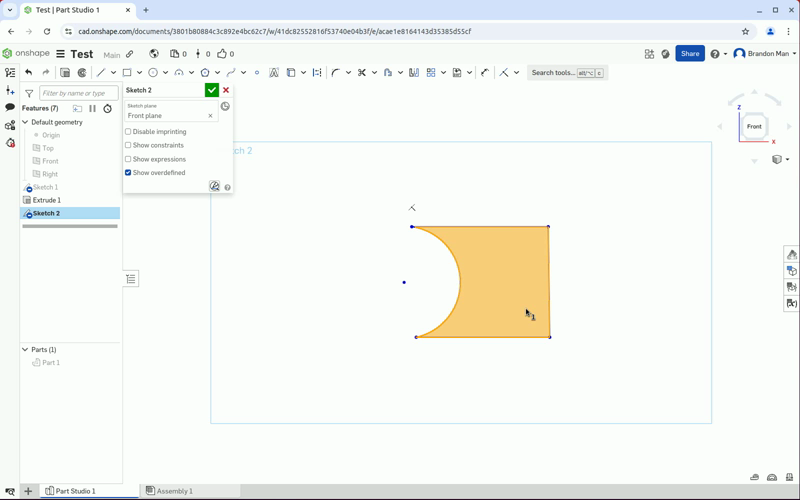
mouse_move(73, 352)
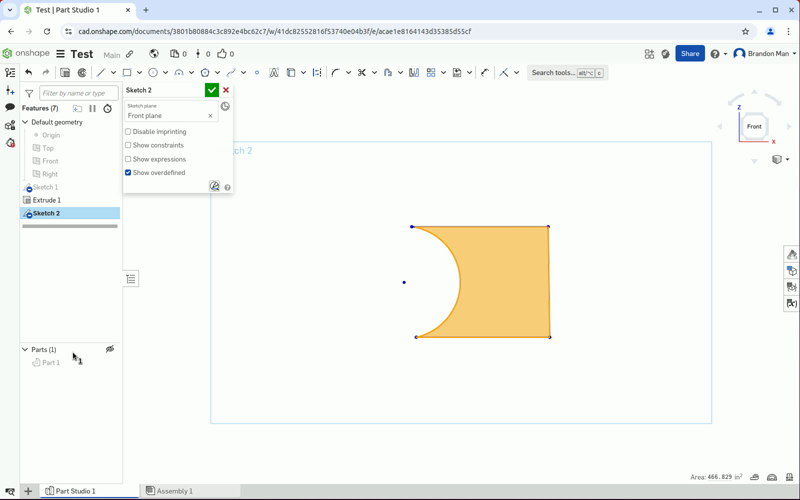
key(shift+y)
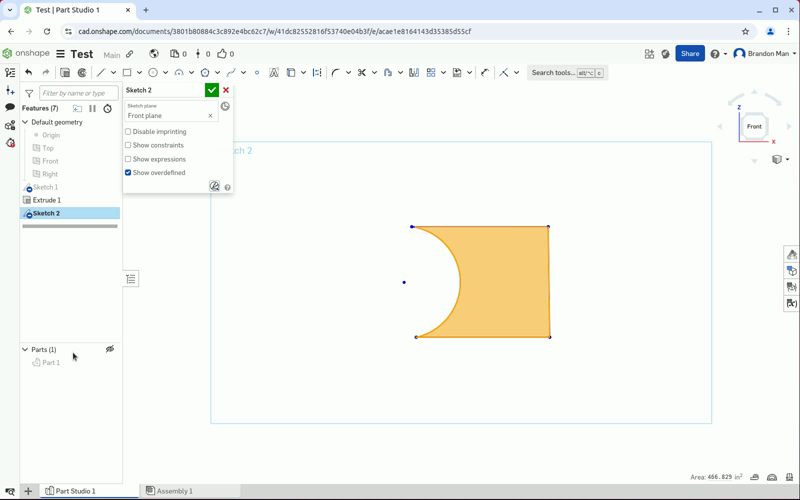
key(shift+e)
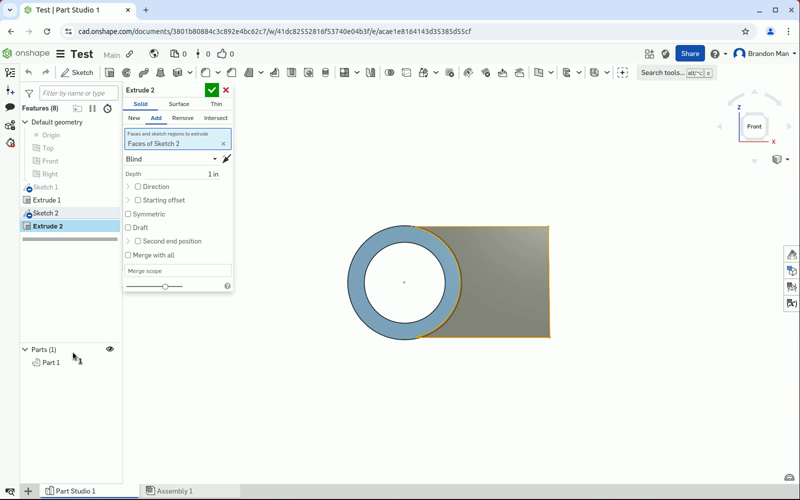
mouse_move(143, 106)
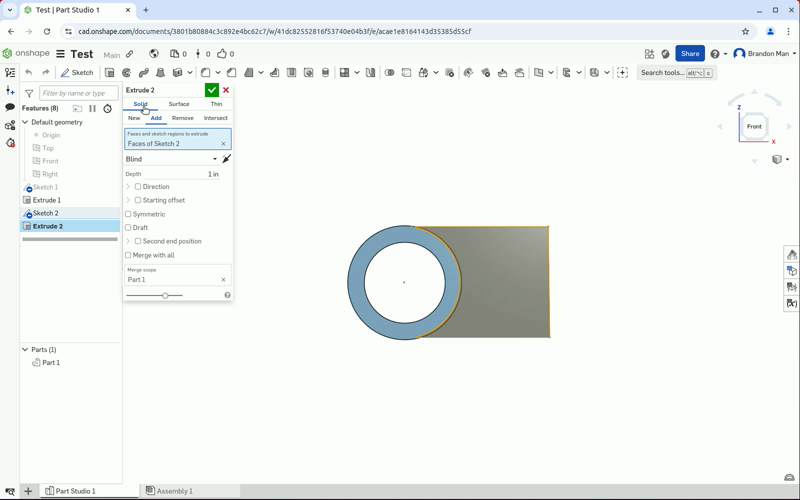
click(143, 106)
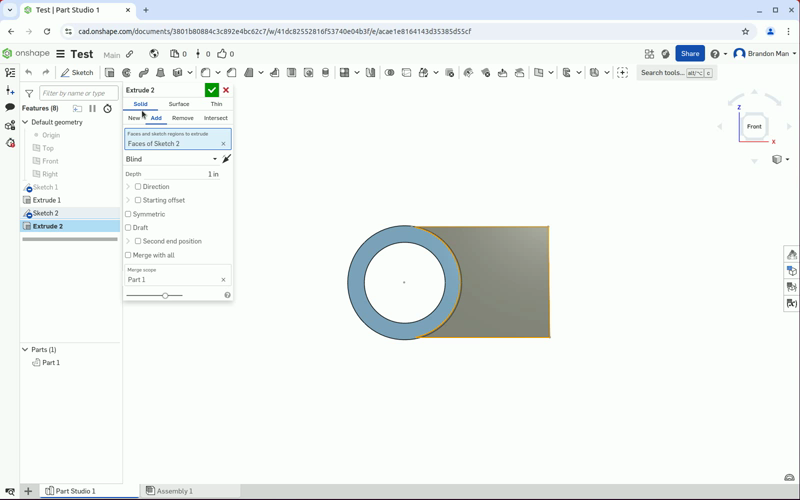
mouse_move(137, 120)
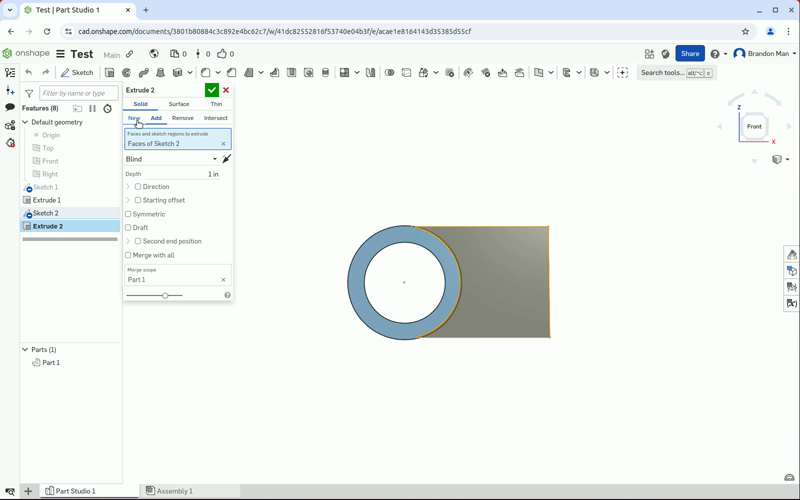
click(137, 120)
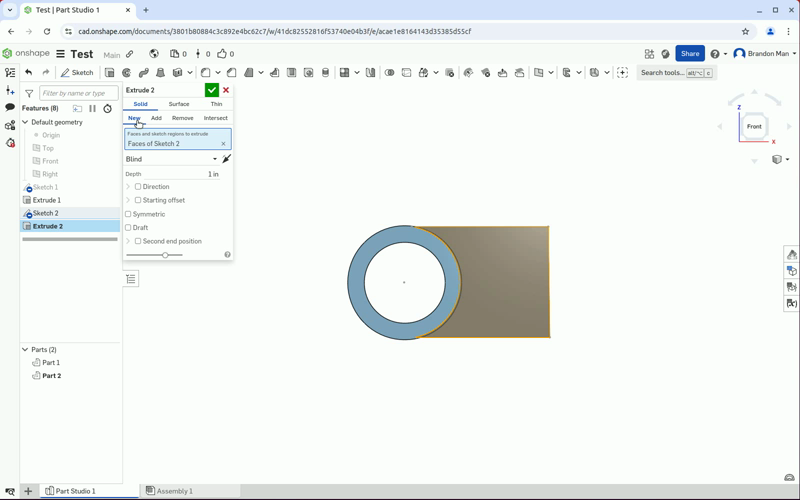
key(tab, 4)
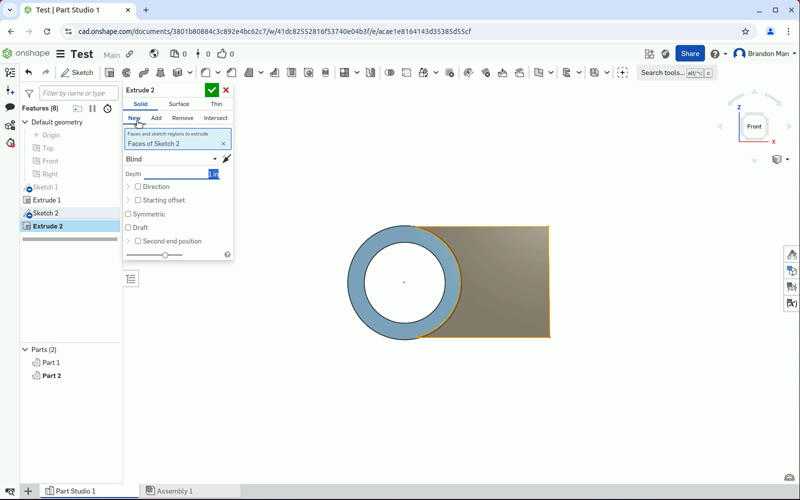
text(6.74)
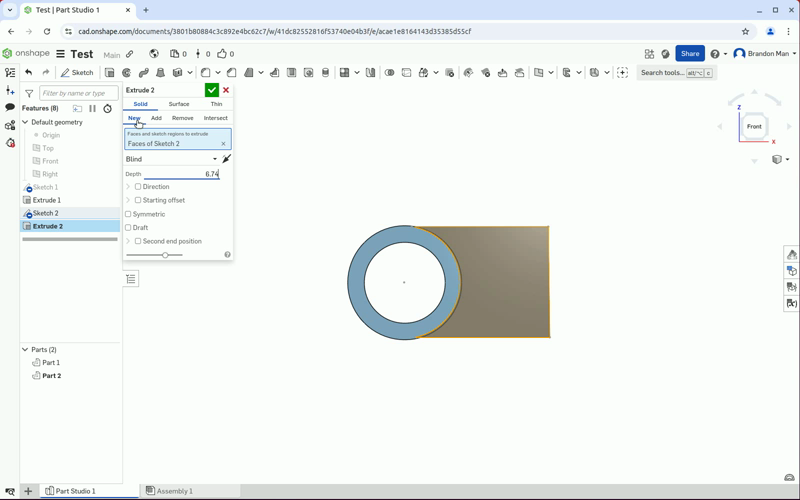
key(enter)
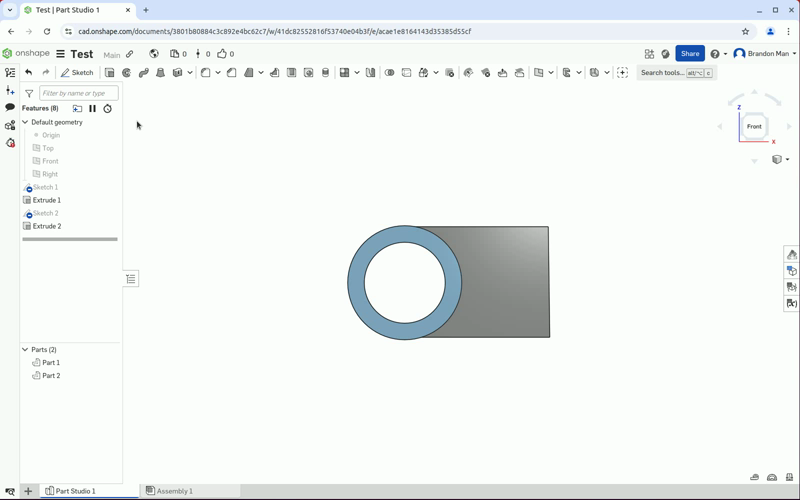
key(shift+h)
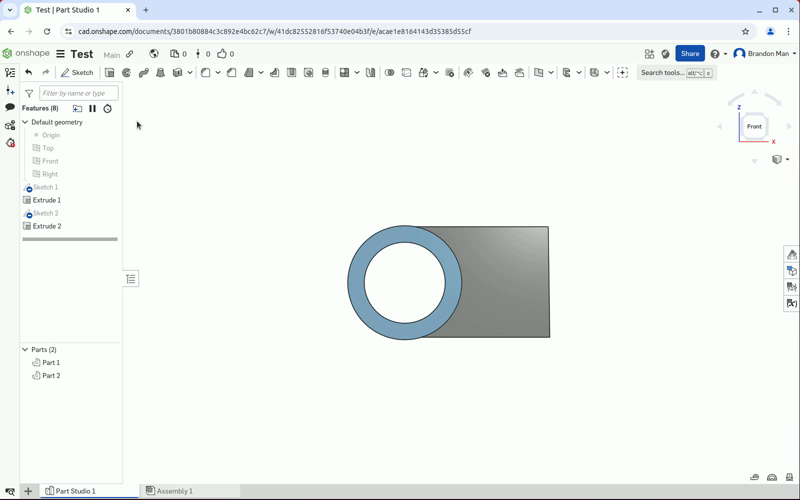
key(shift+h)
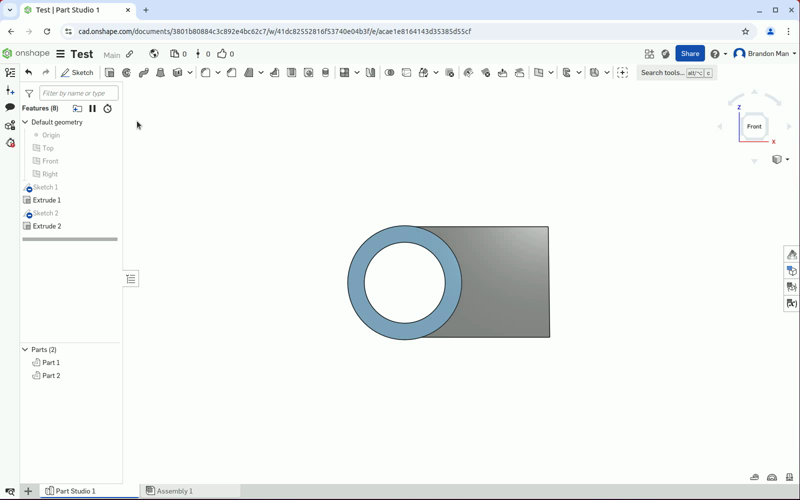
mouse_move(73, 189)
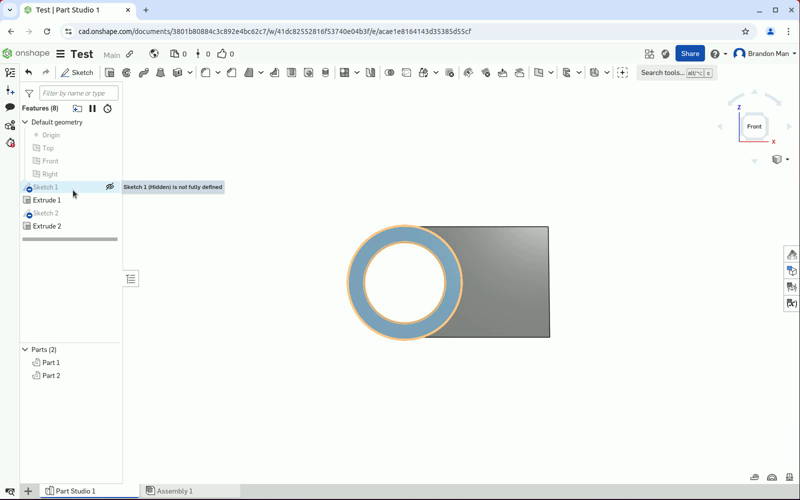
click(73, 189)
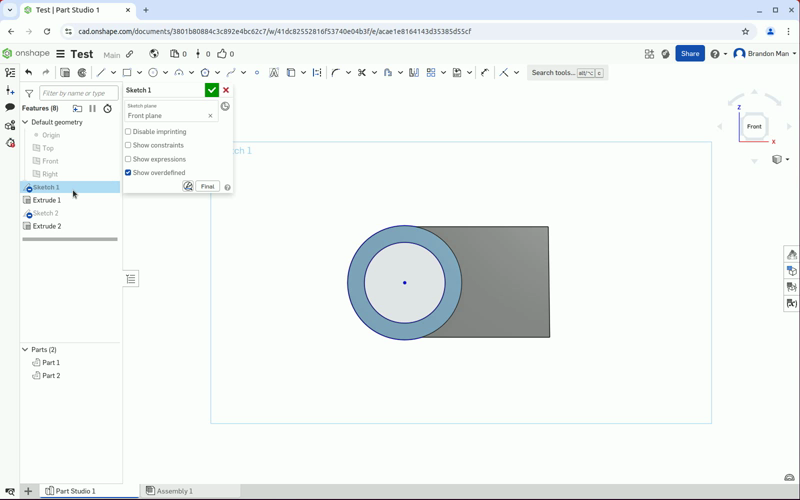
mouse_move(229, 92)
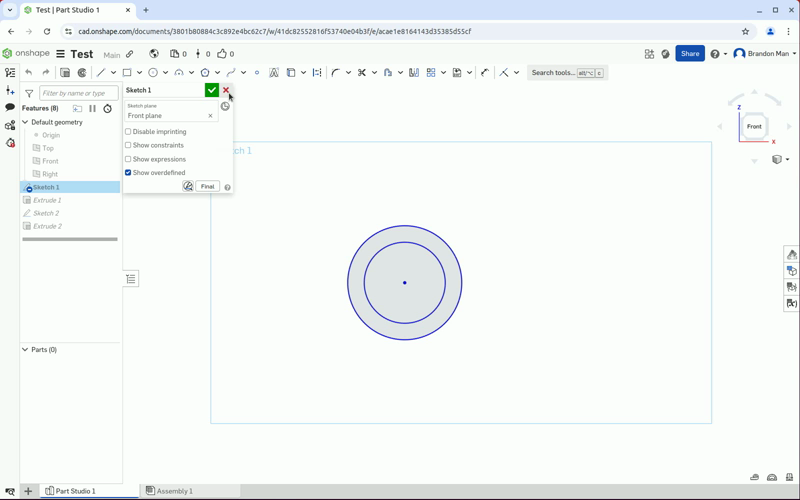
click(229, 92)
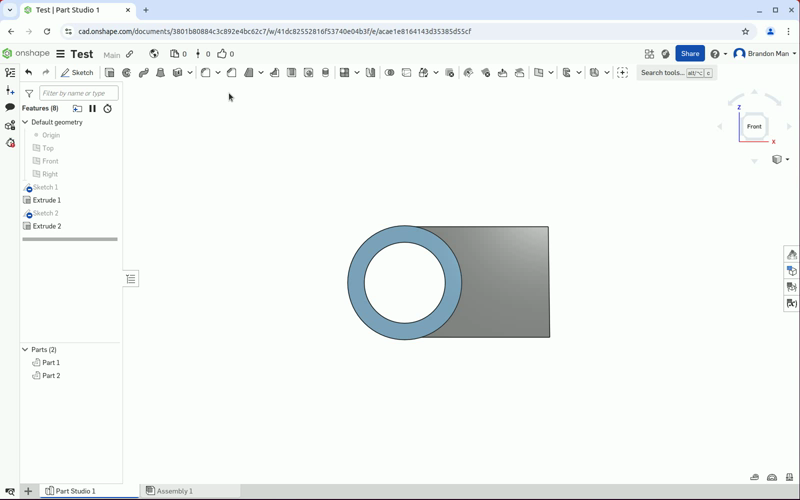
mouse_move(541, 75)
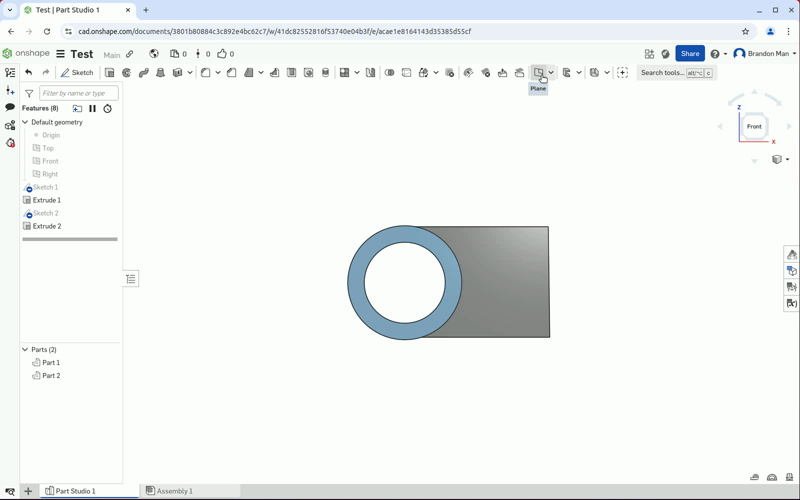
click(541, 75)
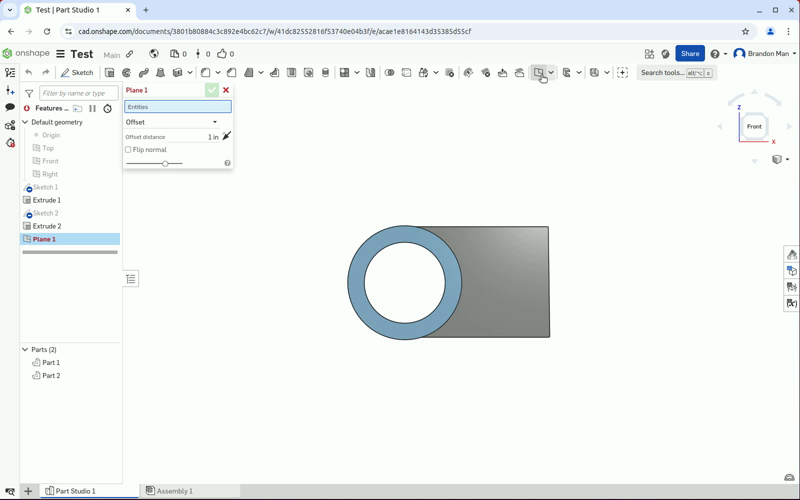
mouse_move(73, 163)
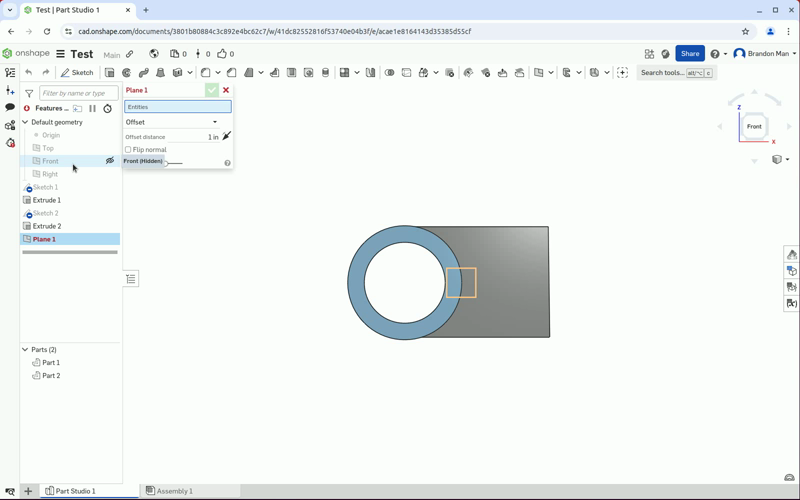
click(73, 163)
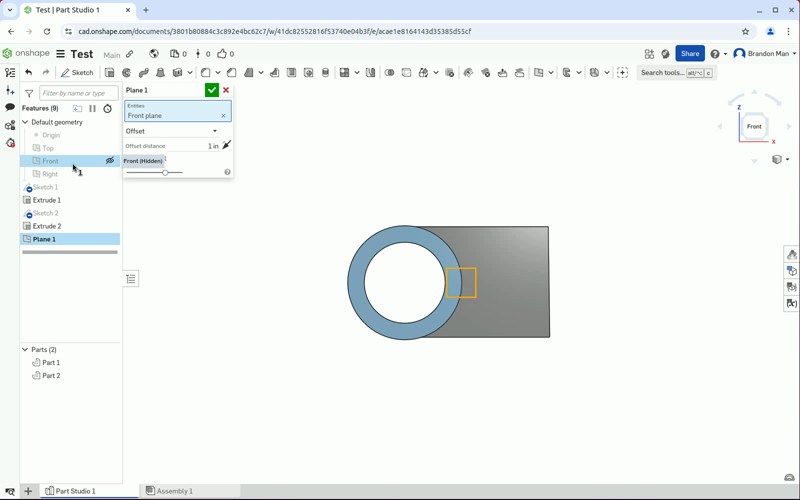
key(tab, 2)
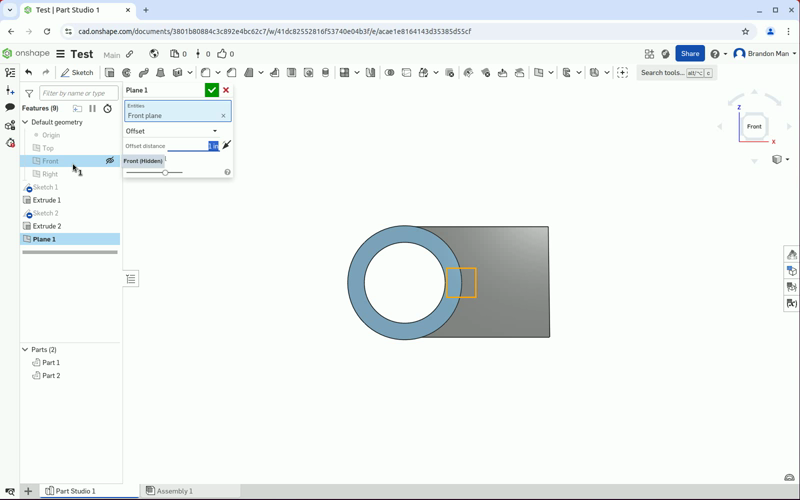
text(6.748)
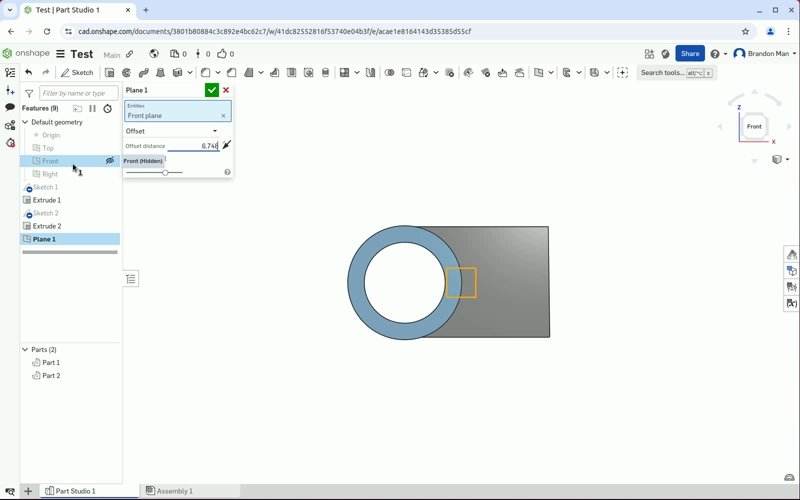
key(enter, 2)
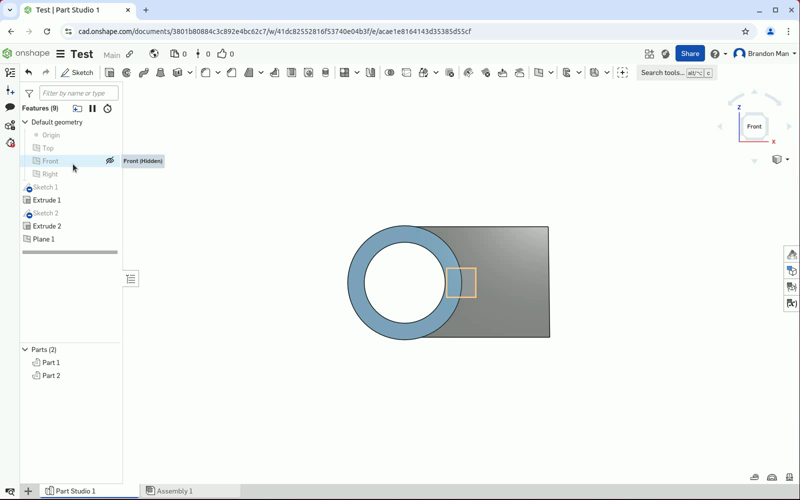
key(shift+s)
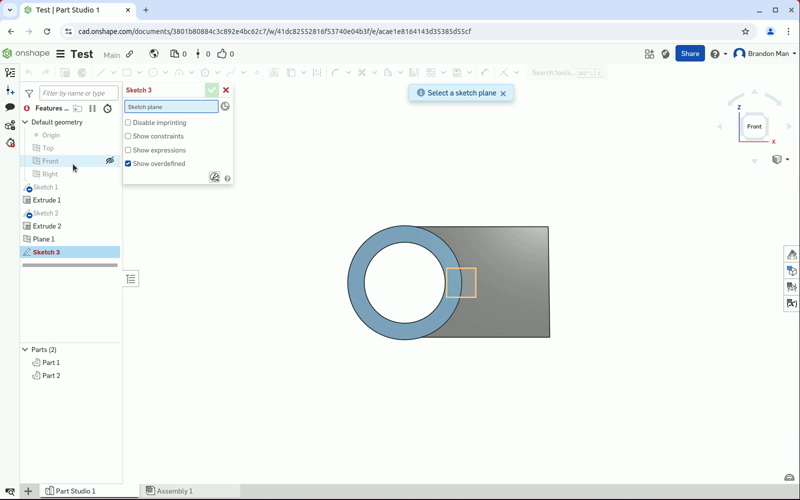
mouse_move(73, 241)
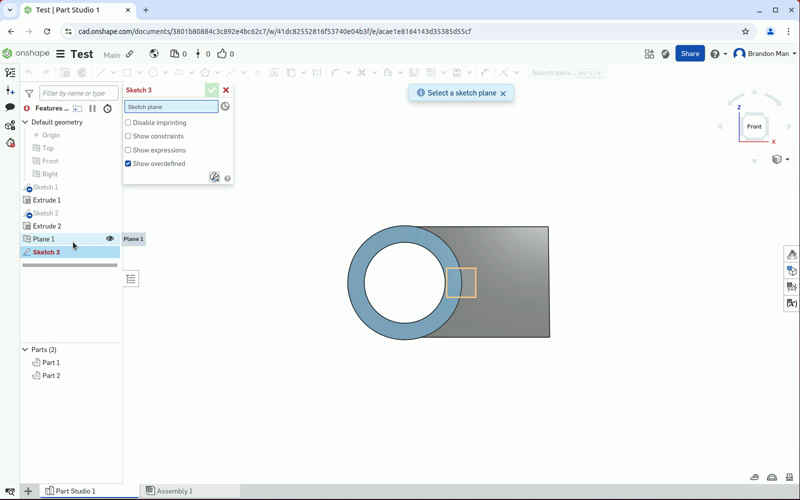
click(73, 241)
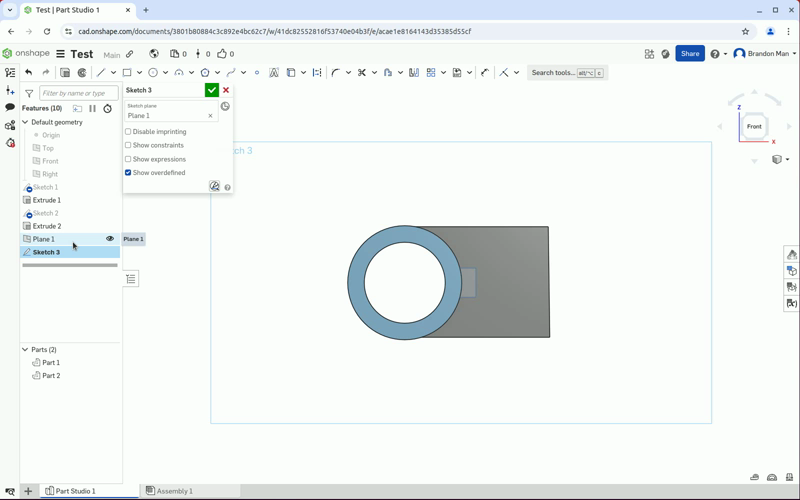
mouse_move(73, 352)
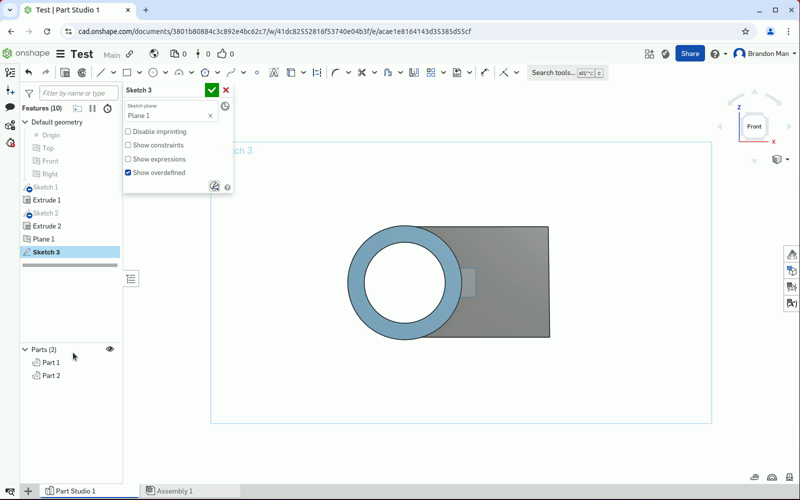
key(y)
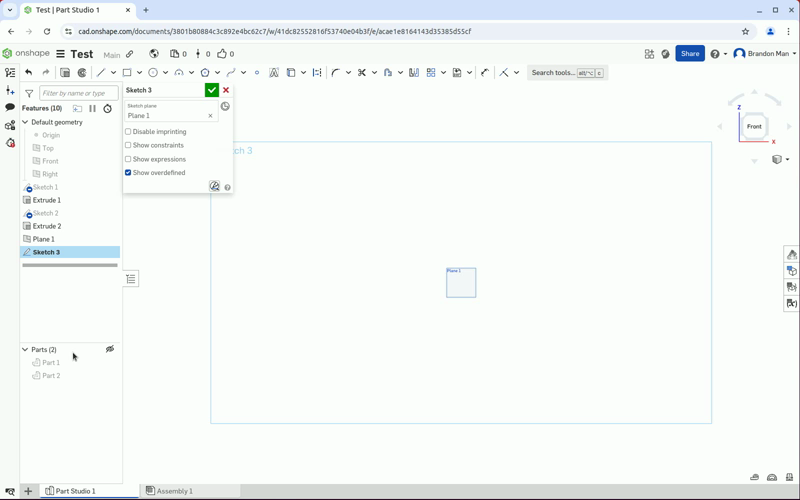
key(l)
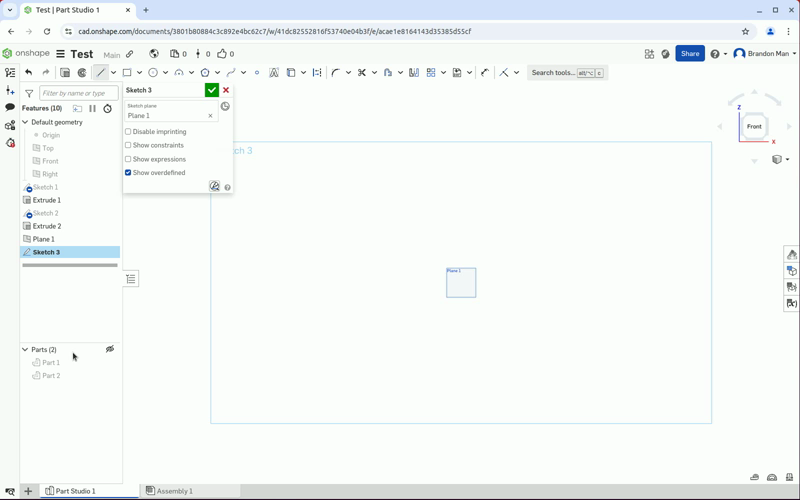
key_down(shift)
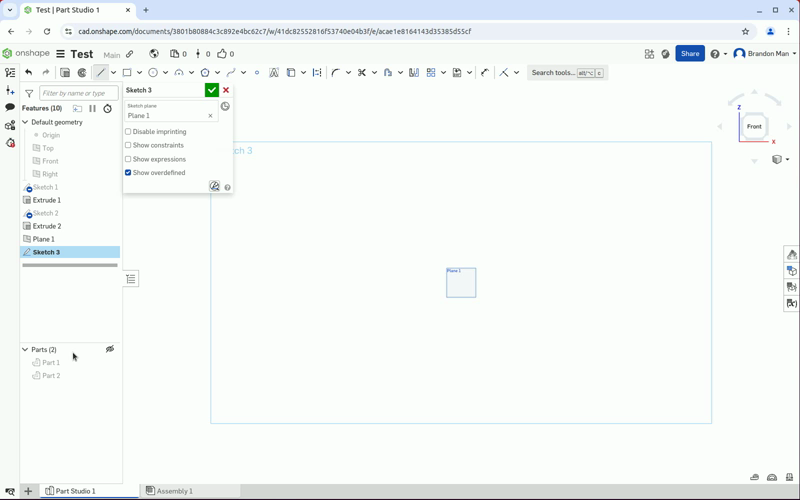
mouse_move(458, 298)
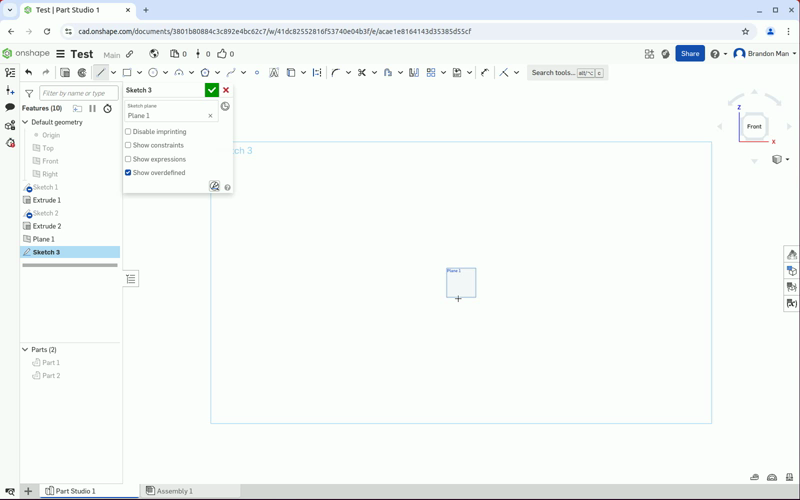
click(458, 298)
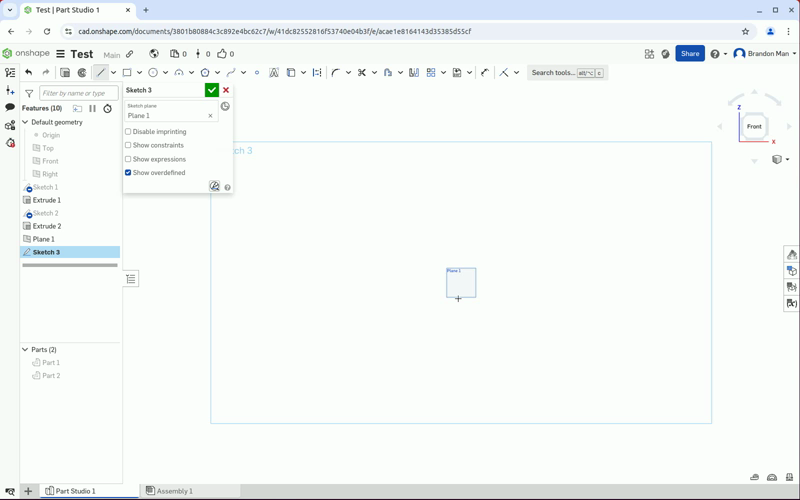
key_up(shift)
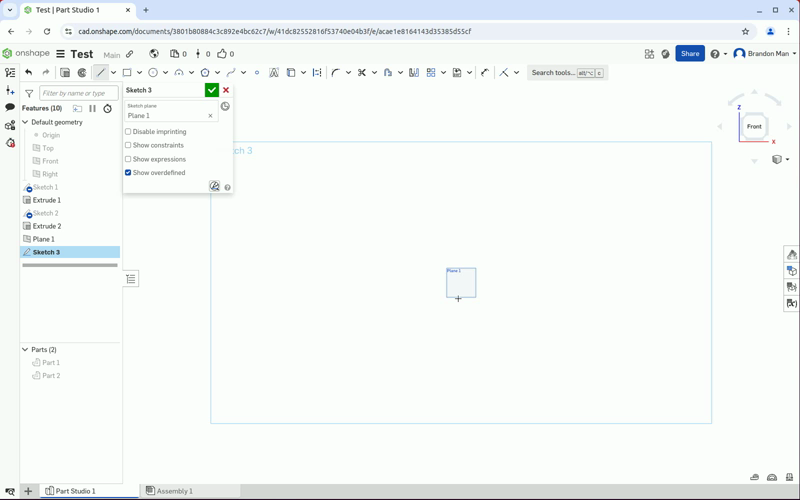
key_down(shift)
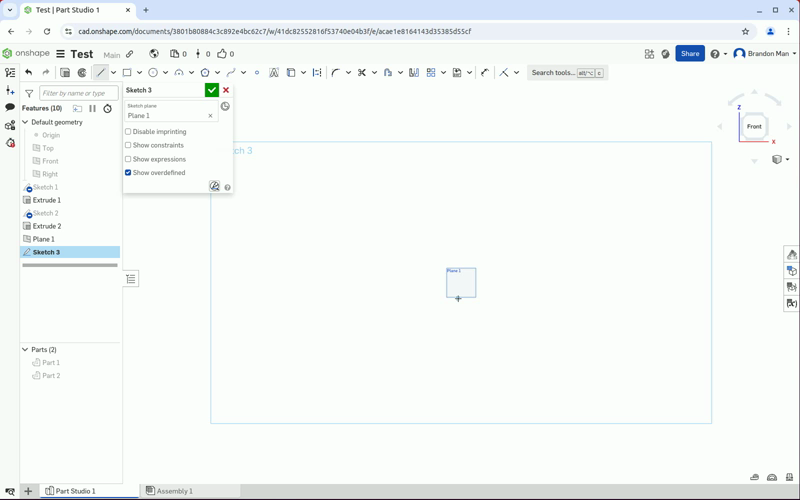
mouse_move(549, 282)
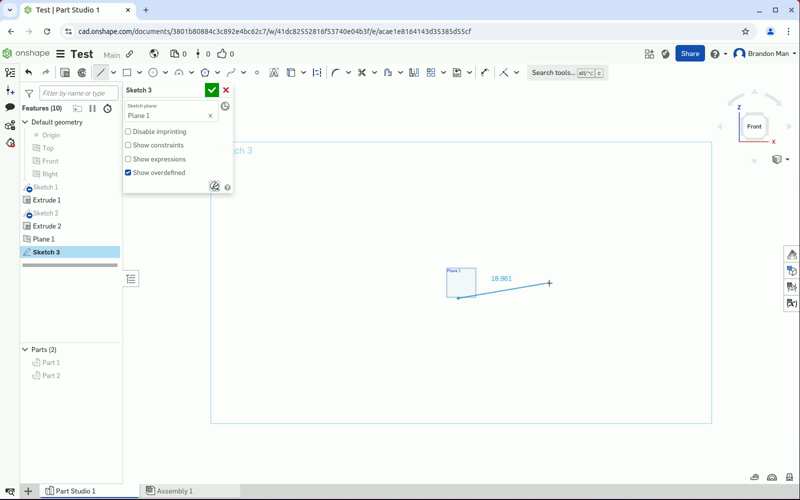
click(549, 282)
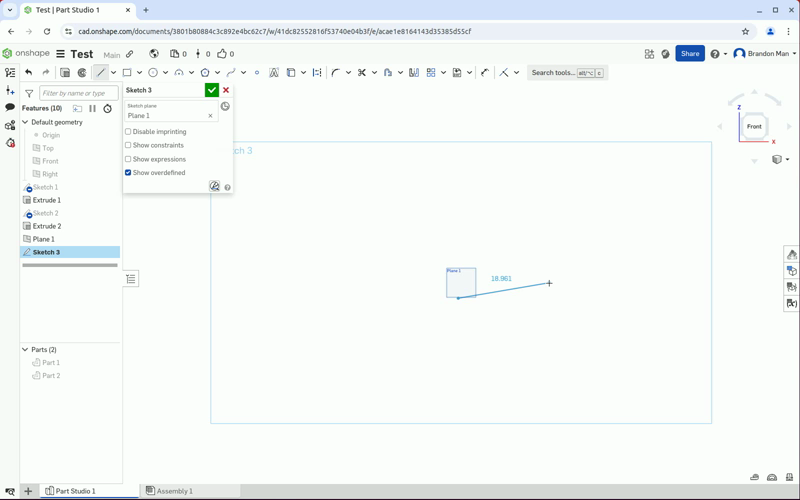
key_up(shift)
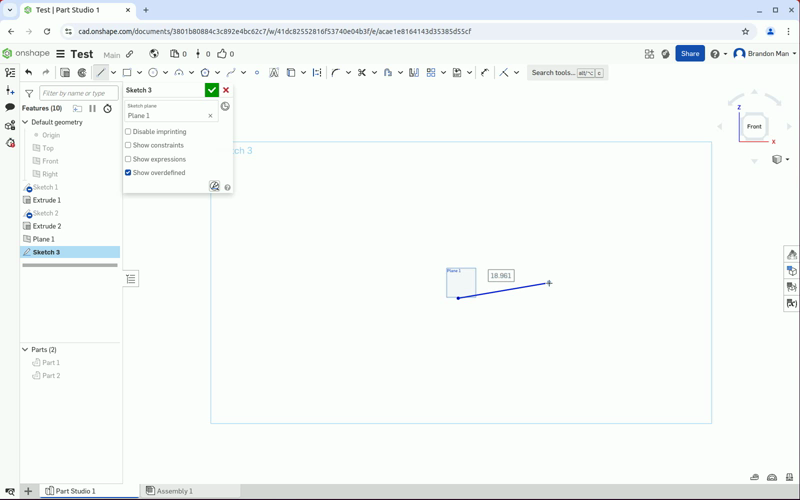
key_down(shift)
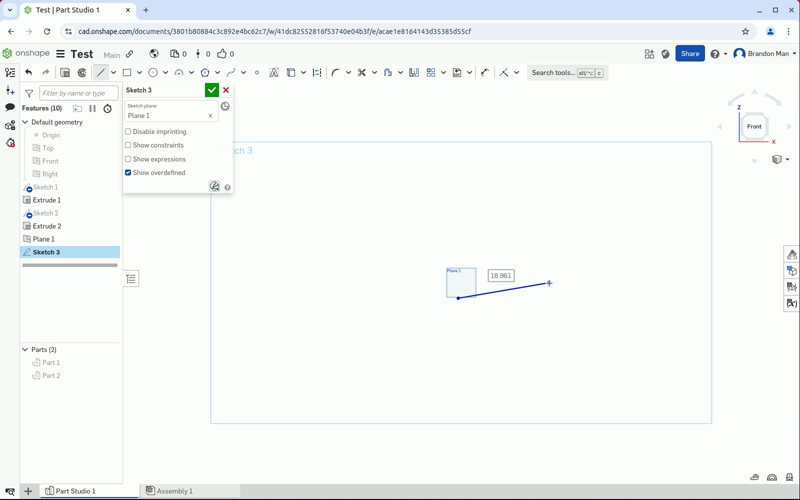
mouse_move(460, 282)
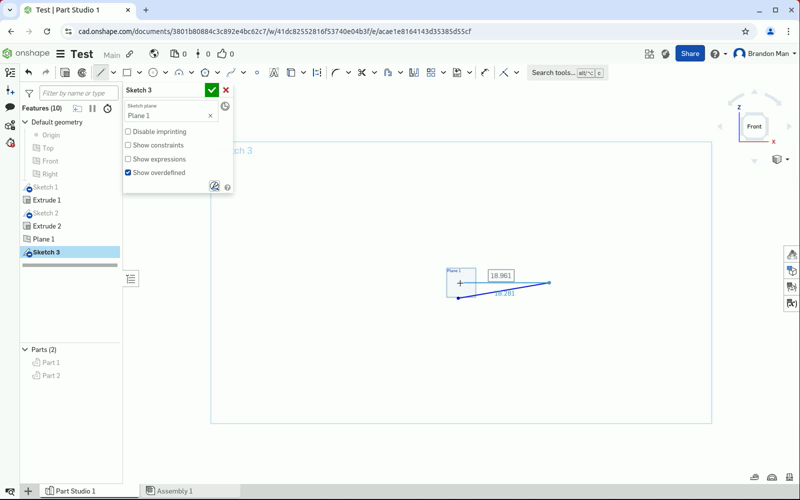
click(460, 282)
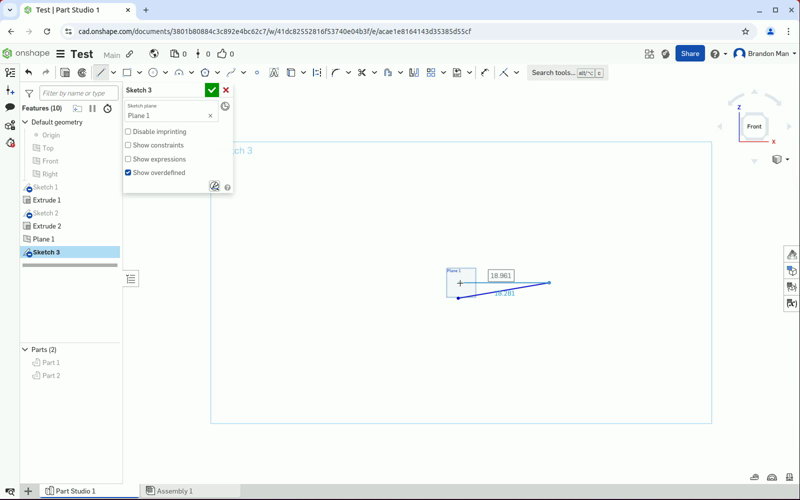
key_up(shift)
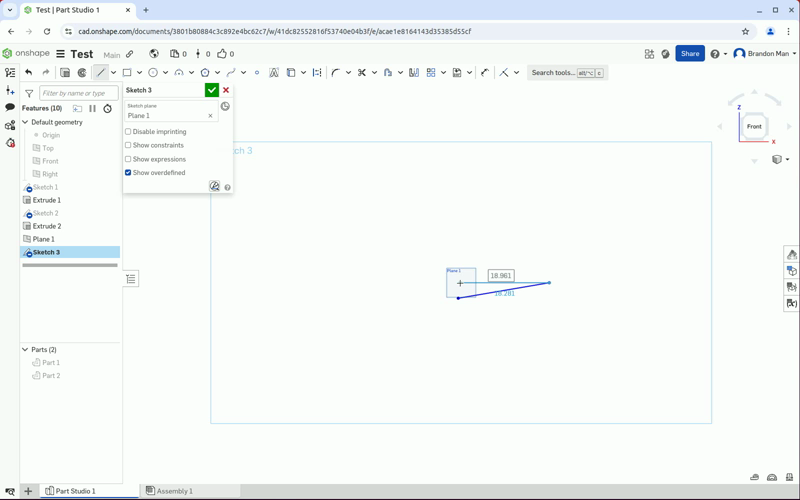
key(esc)
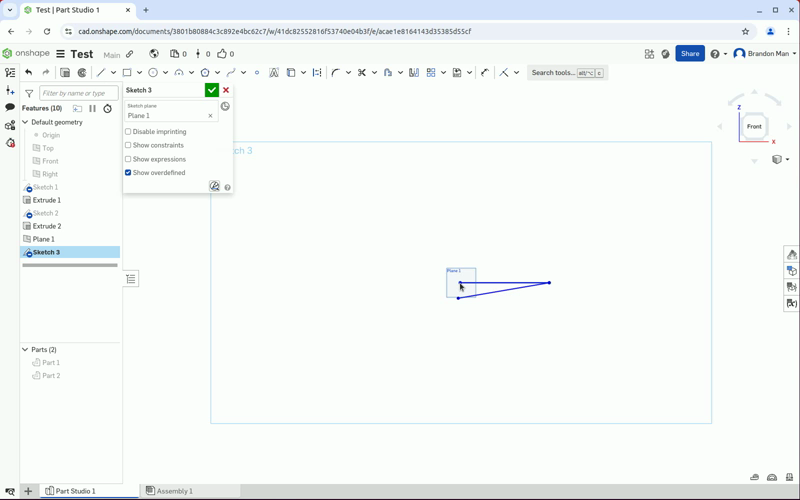
key(a)
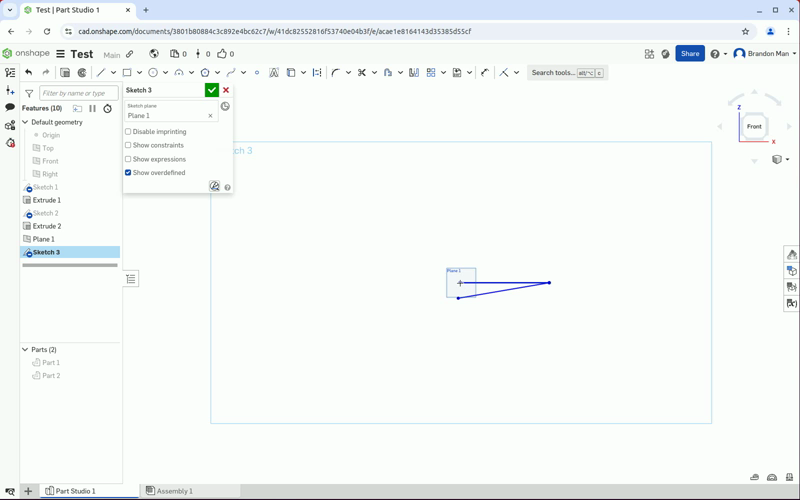
mouse_move(460, 282)
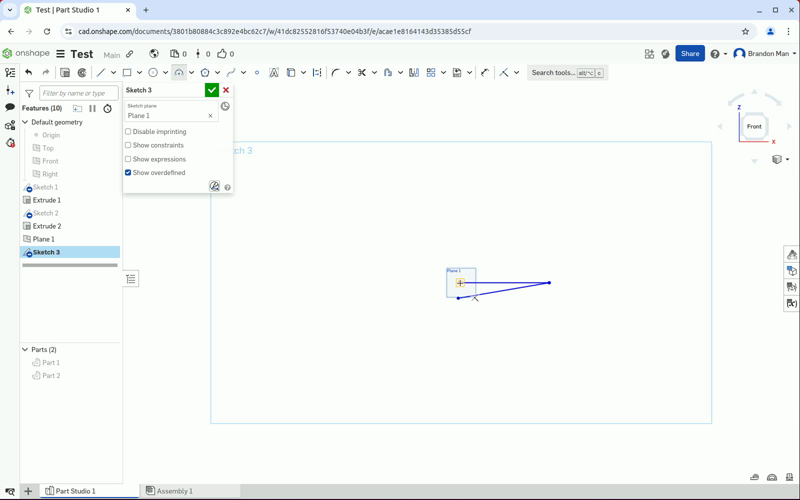
click(460, 282)
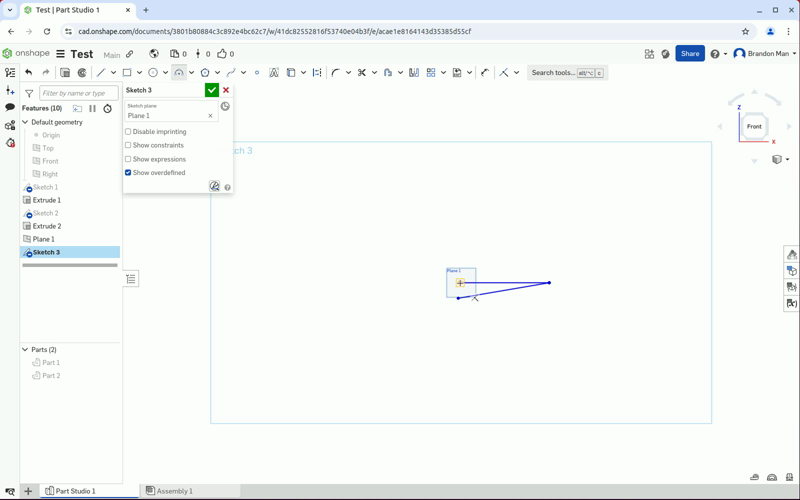
mouse_move(458, 298)
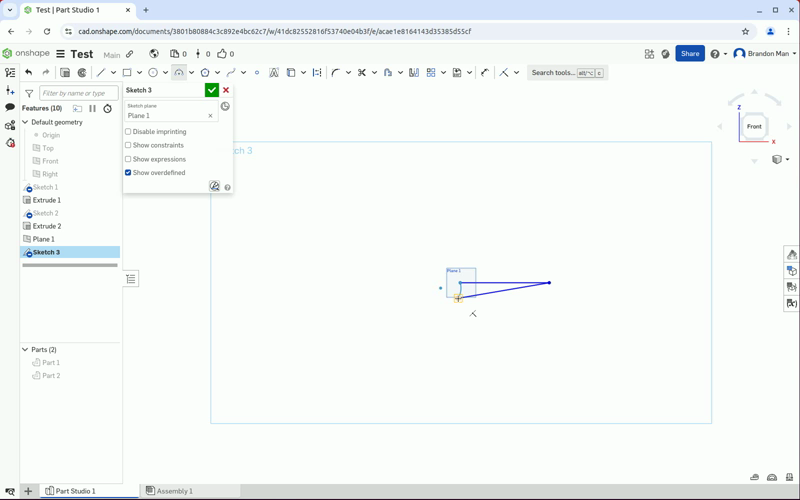
click(458, 298)
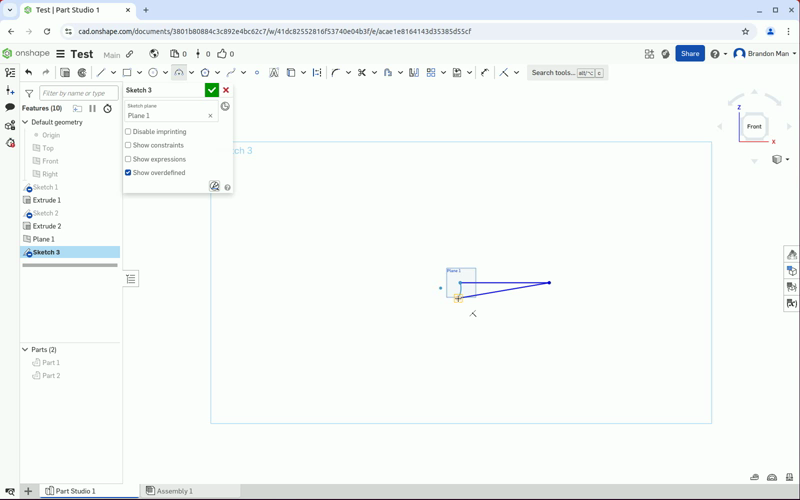
key_down(shift)
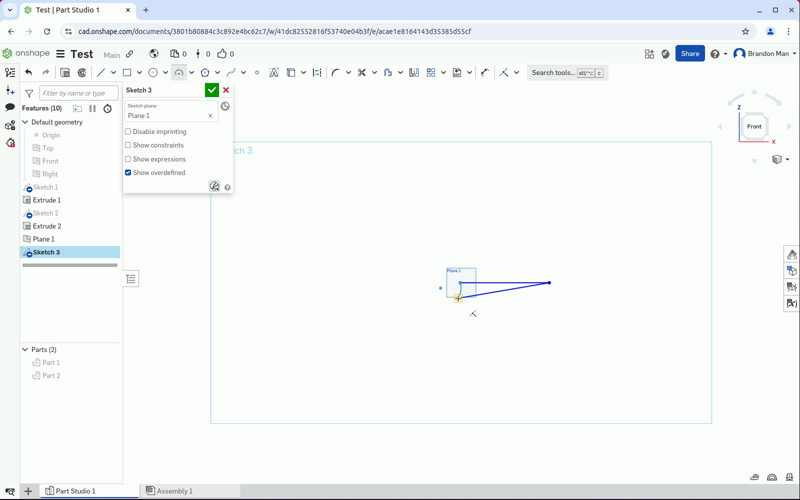
mouse_move(460, 290)
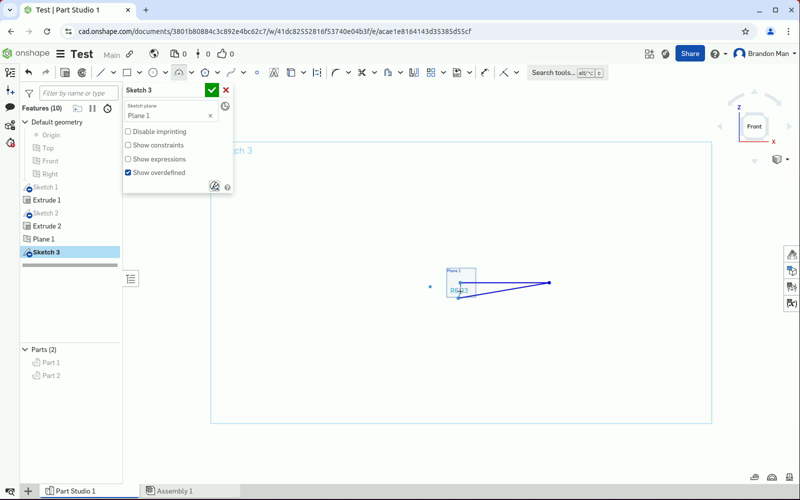
click(460, 290)
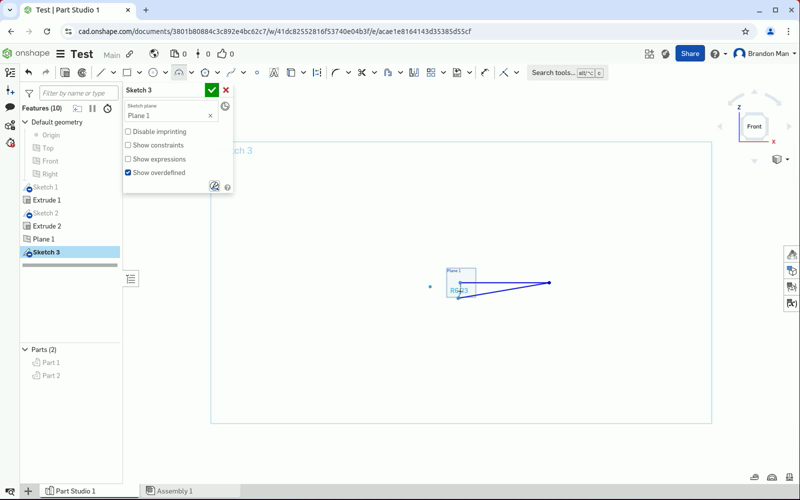
key_up(shift)
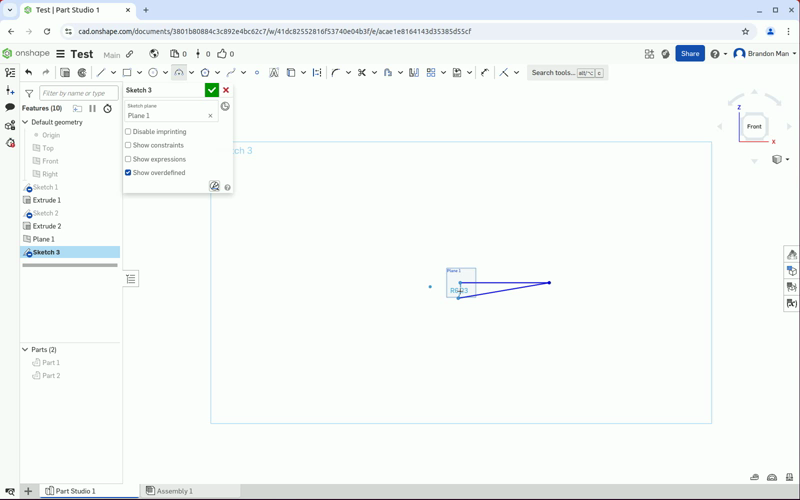
key(esc)
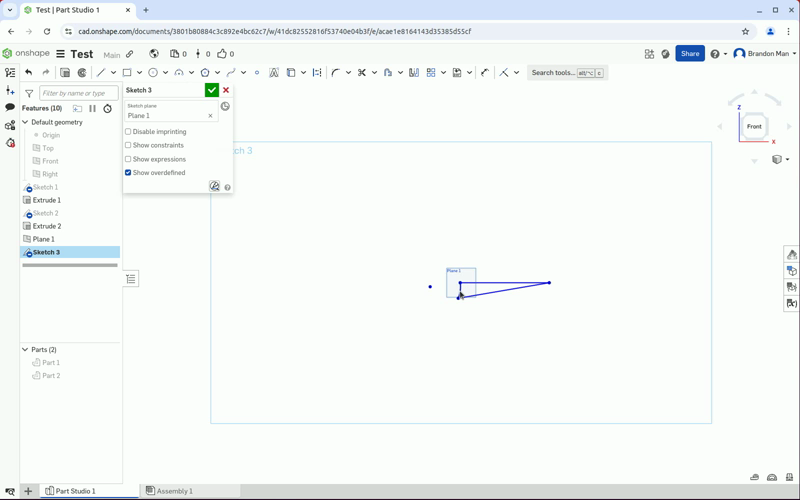
mouse_move(497, 287)
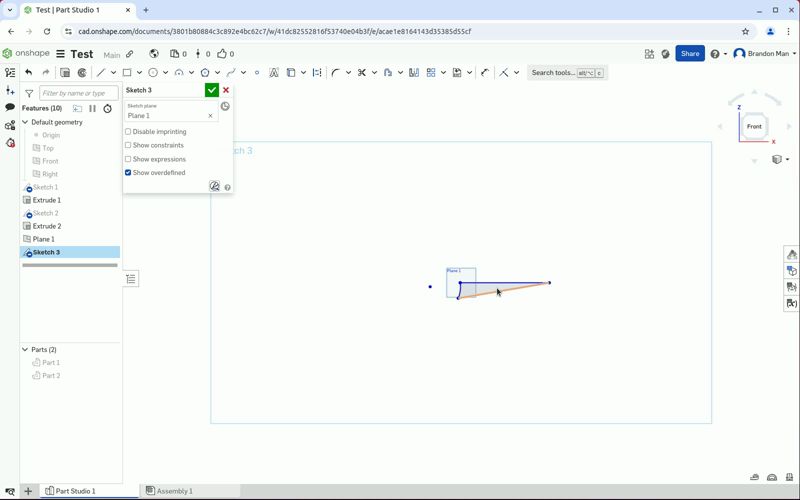
scroll(6)
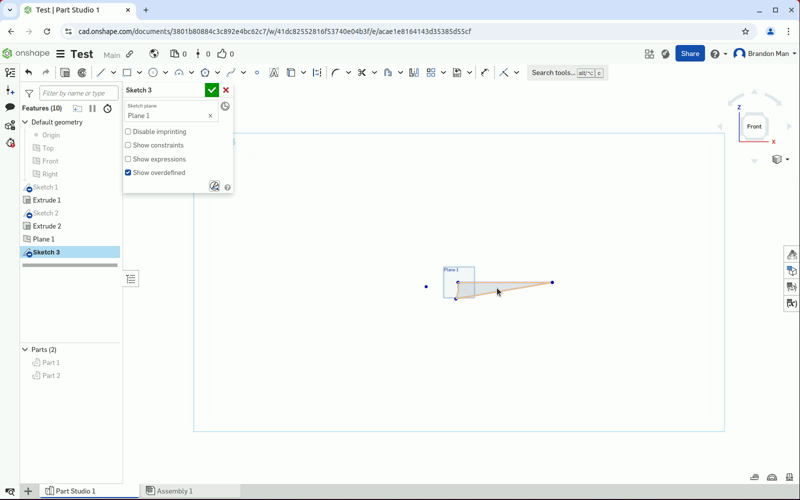
scroll(6)
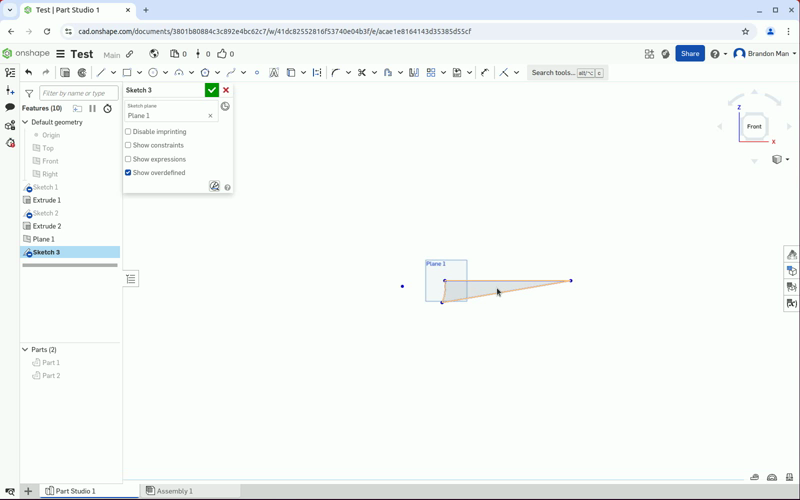
scroll(6)
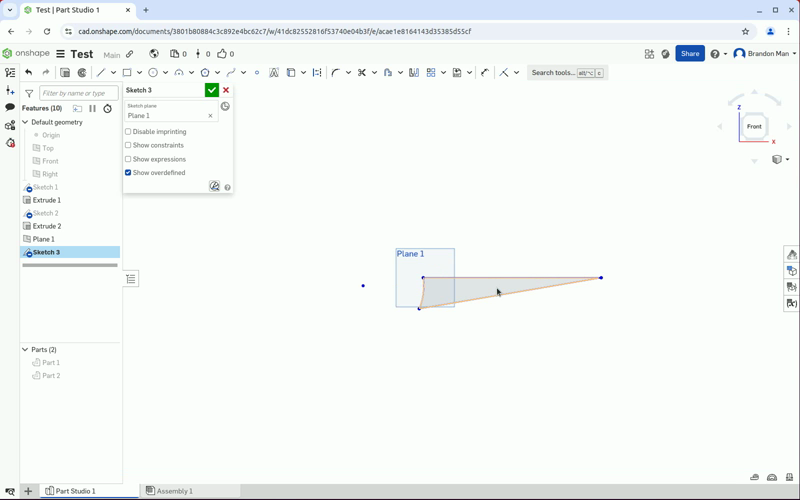
scroll(6)
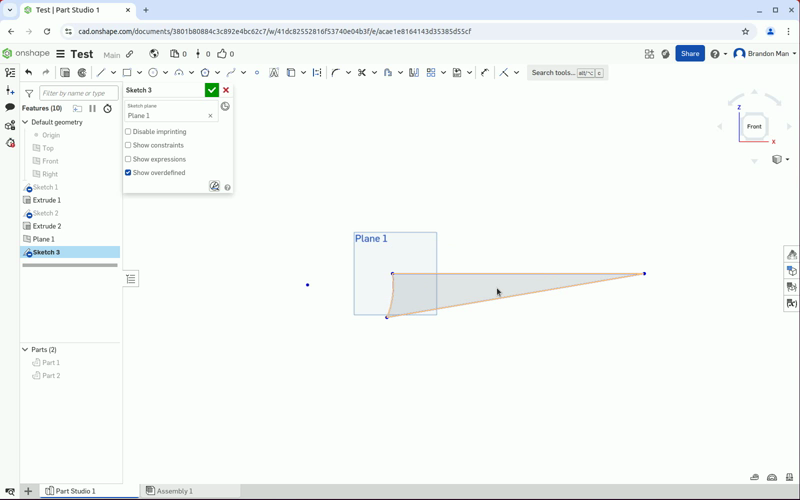
scroll(6)
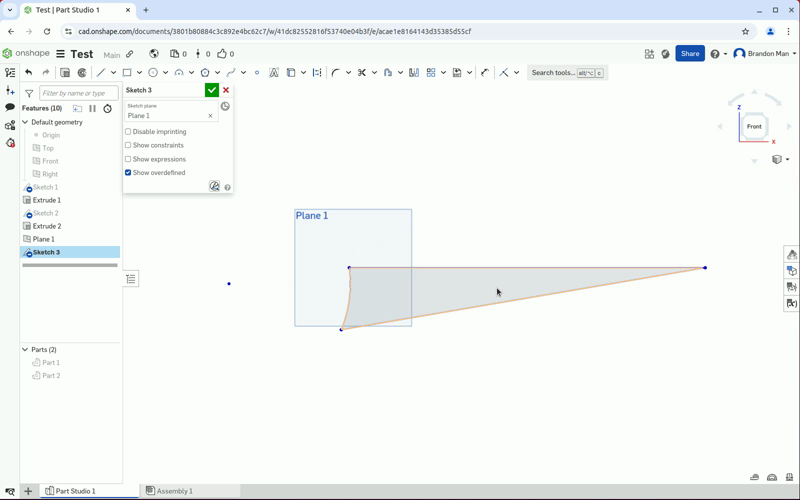
scroll(6)
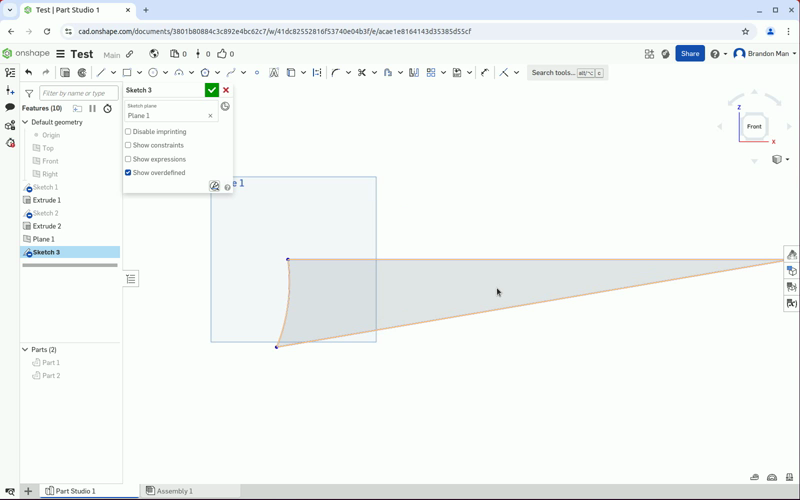
scroll(6)
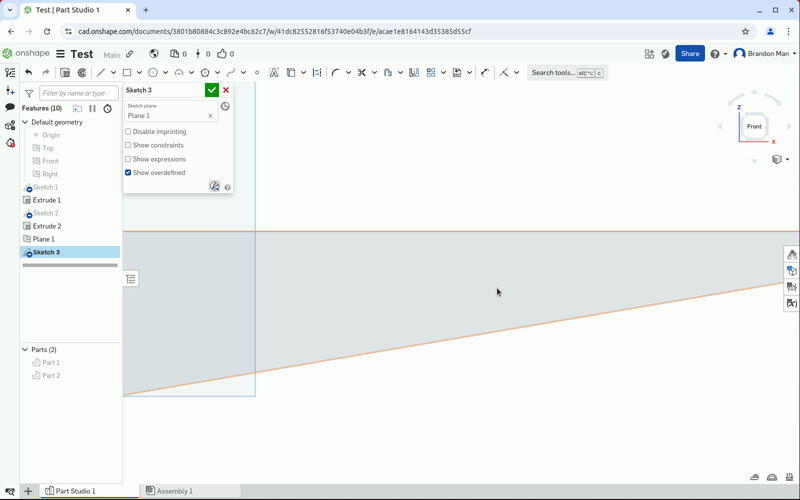
click(497, 287)
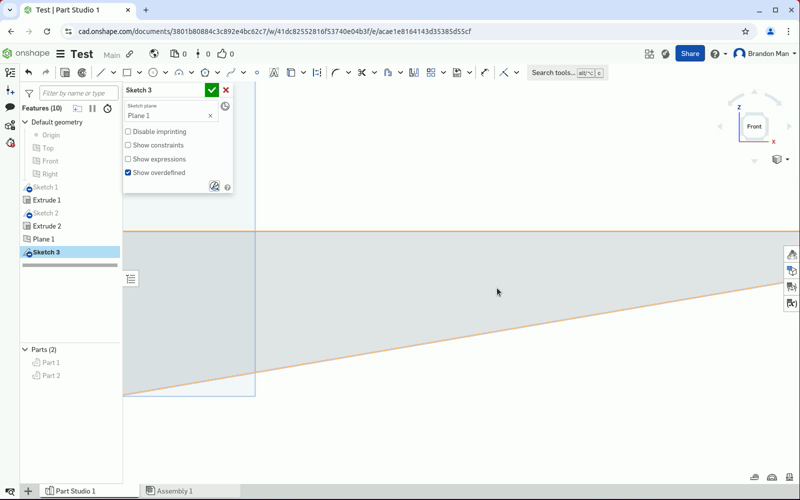
scroll(-6)
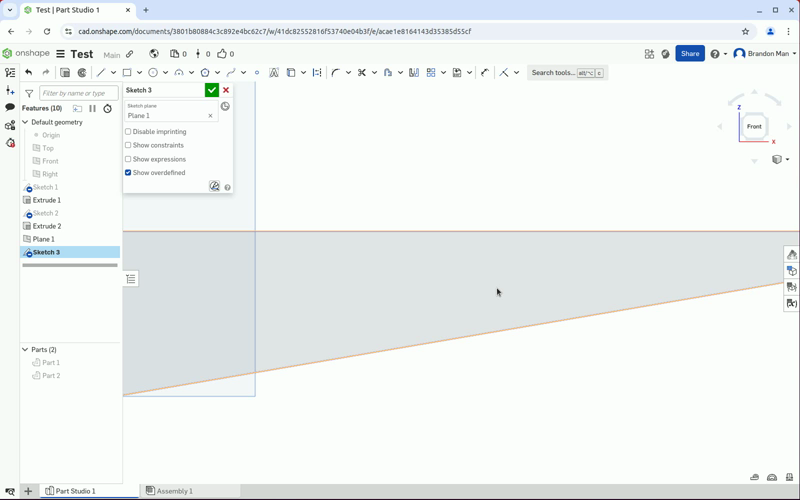
scroll(-6)
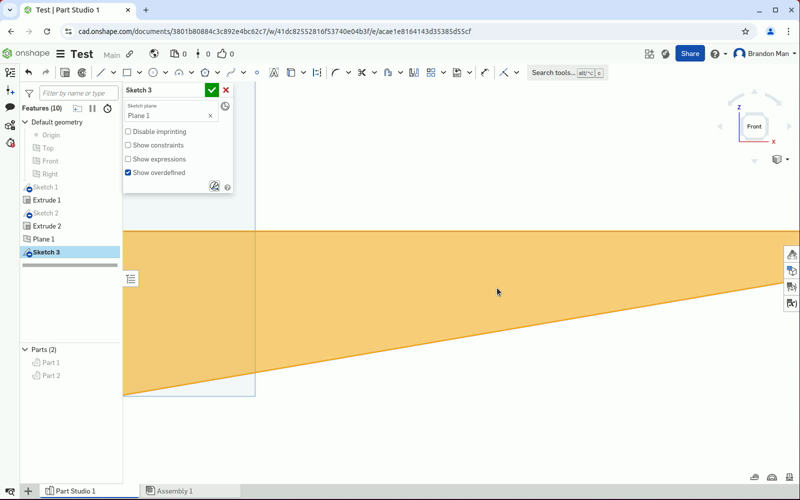
scroll(-6)
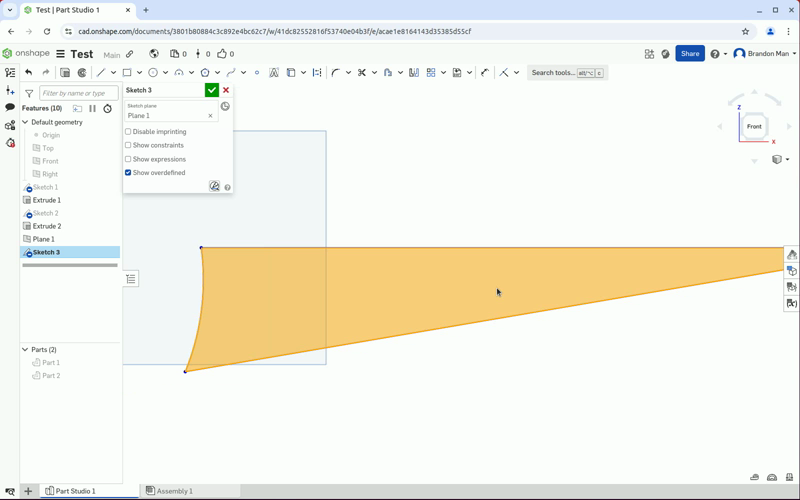
scroll(-6)
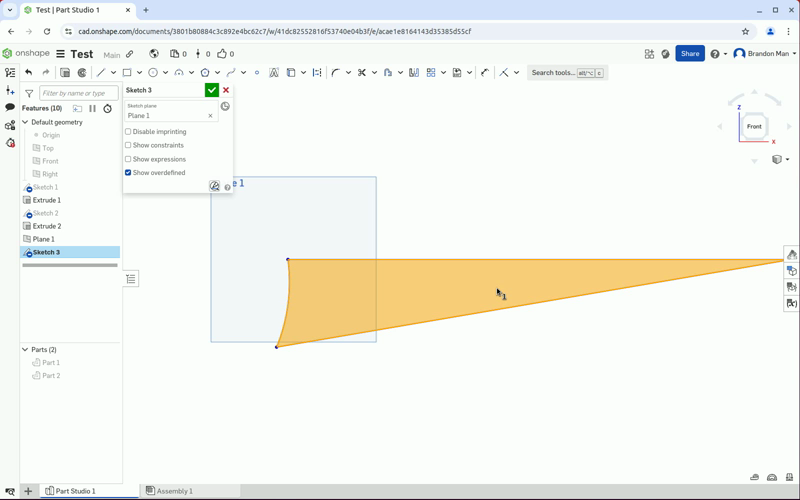
scroll(-6)
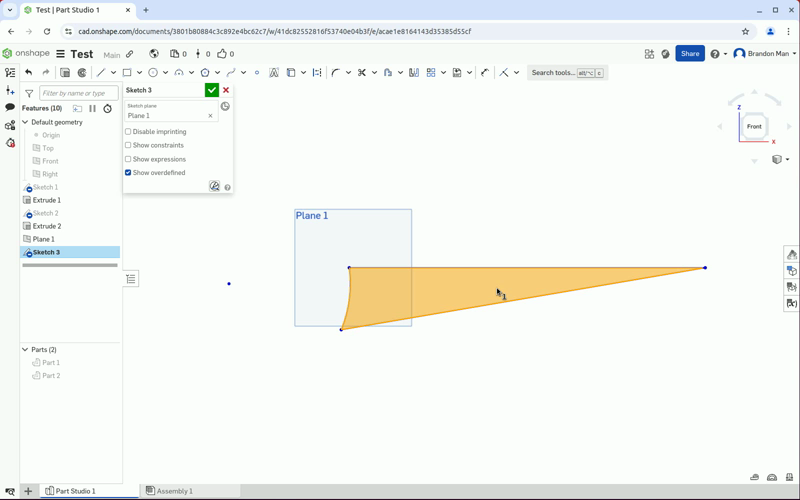
scroll(-6)
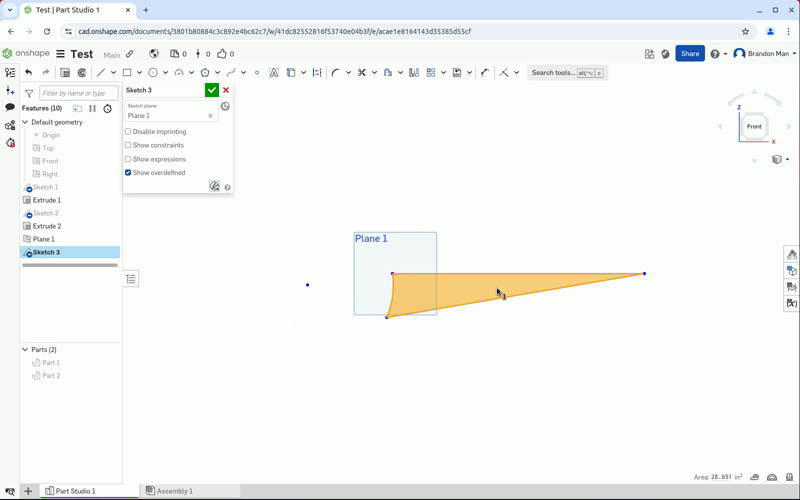
scroll(-6)
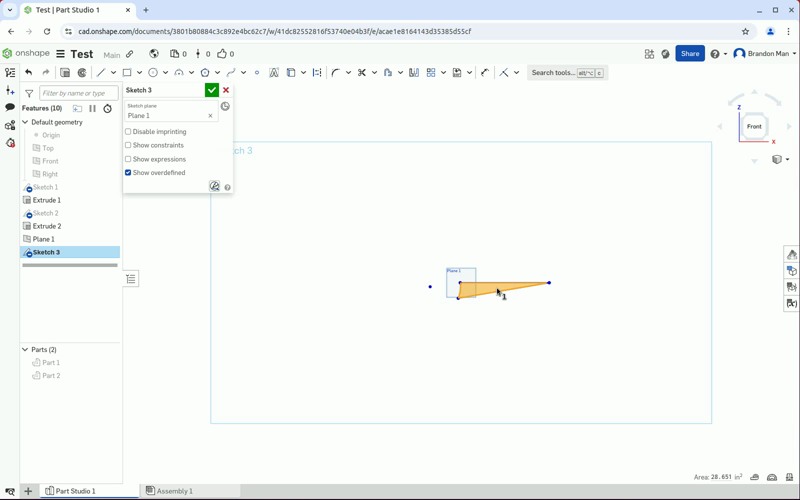
mouse_move(73, 352)
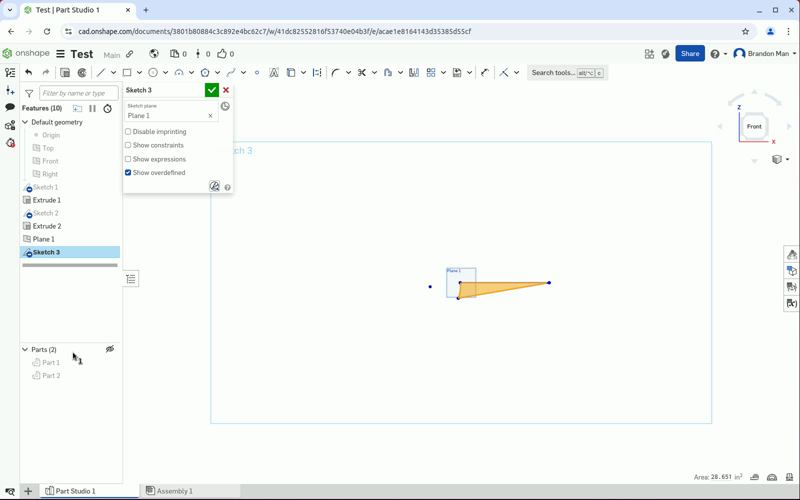
key(shift+y)
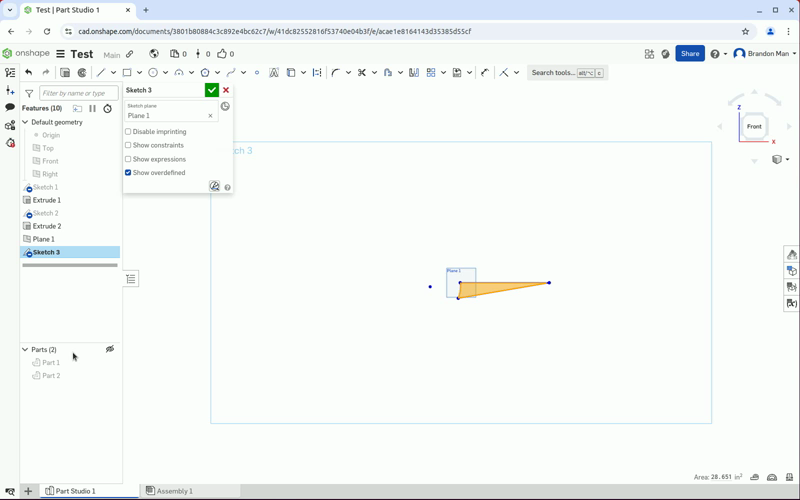
key(shift+e)
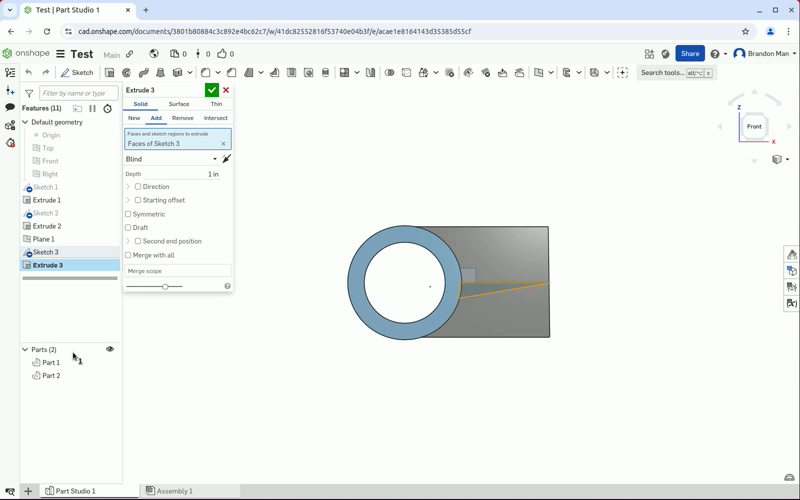
mouse_move(143, 106)
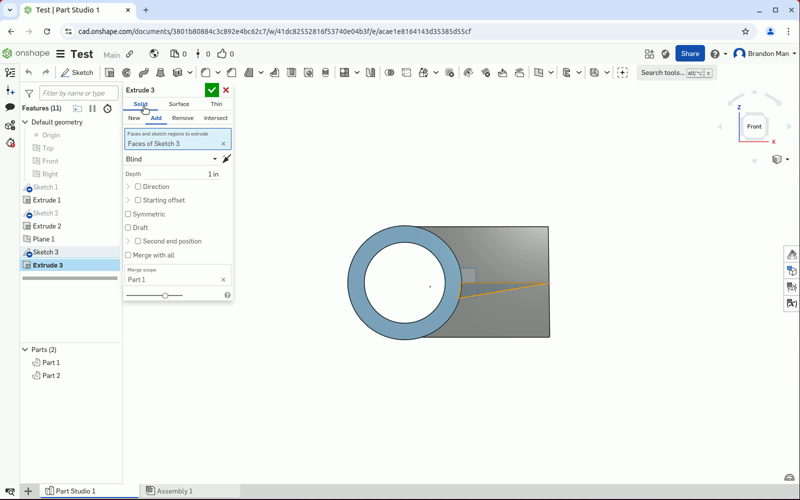
click(143, 106)
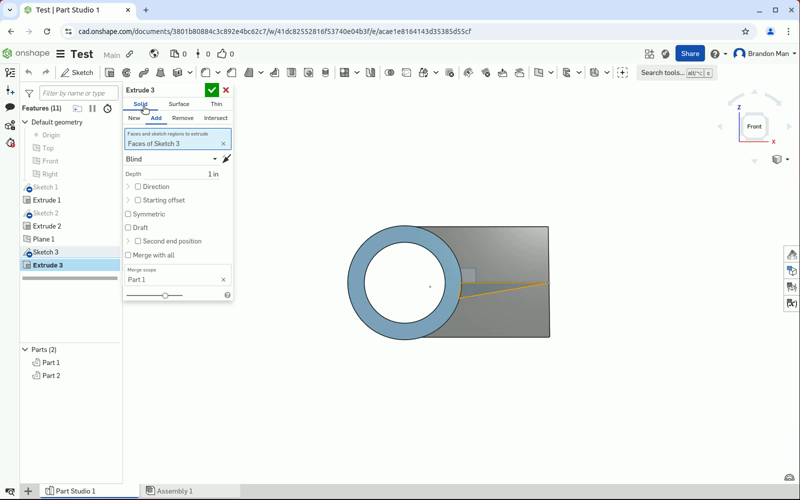
mouse_move(137, 120)
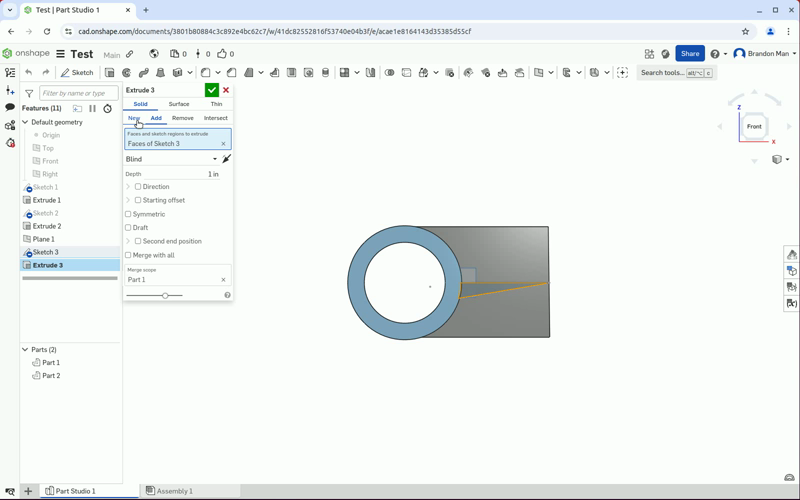
click(137, 120)
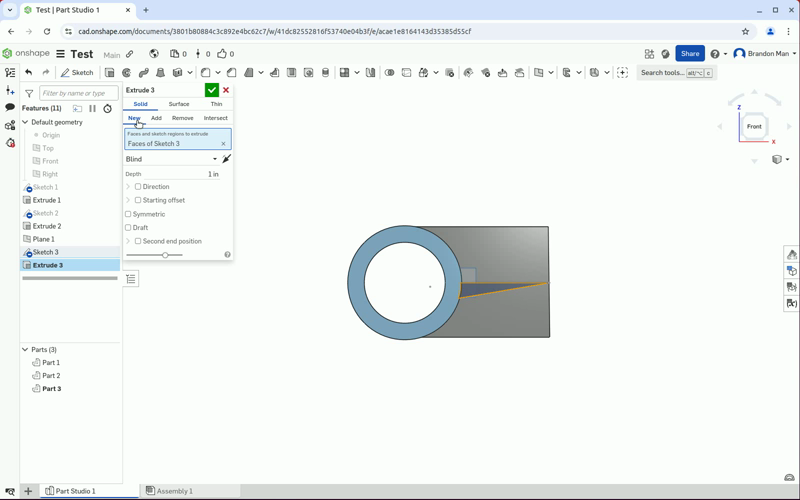
key(tab, 4)
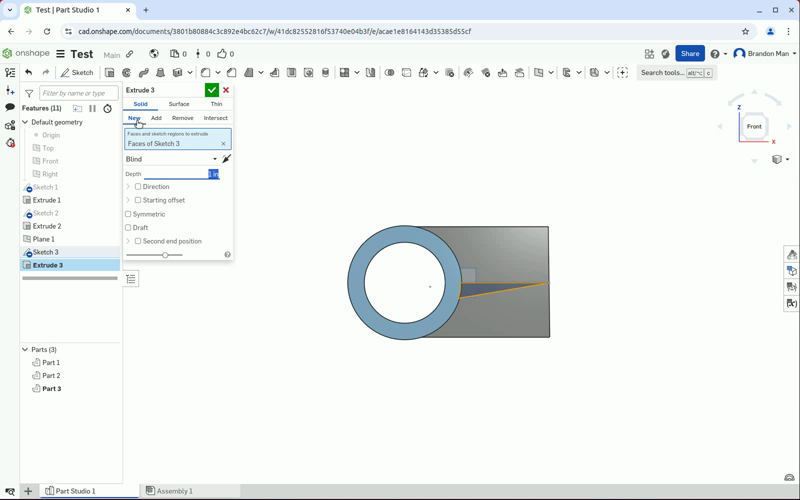
text(6.981)
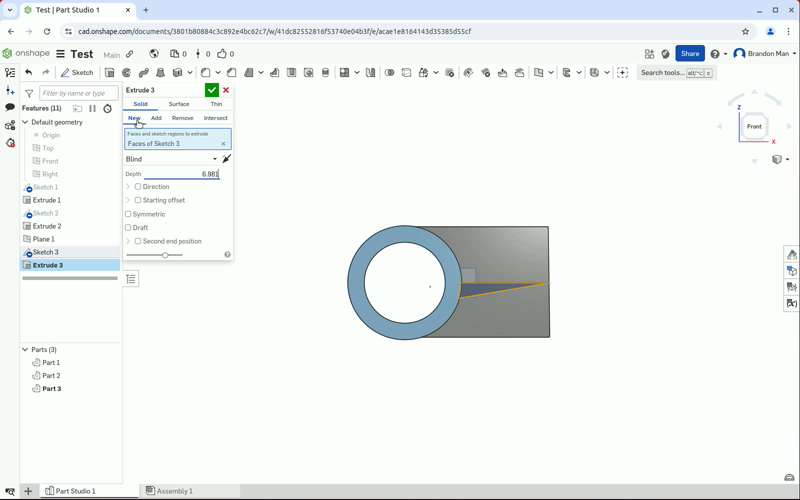
key(enter)
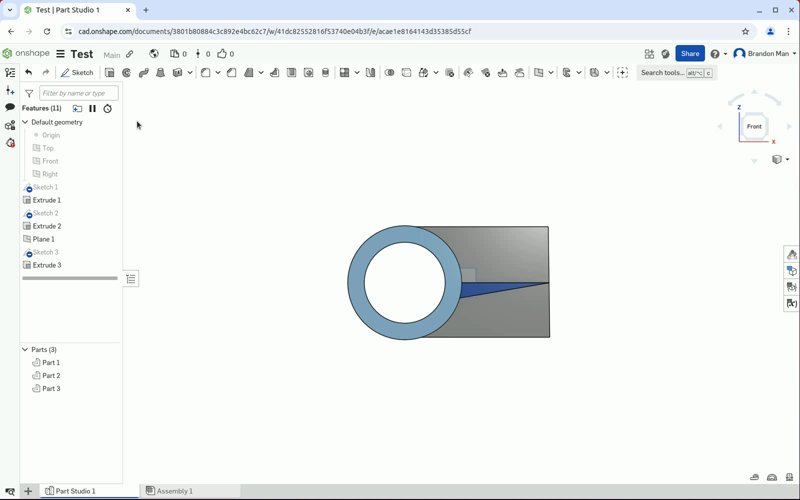
key(shift+h)
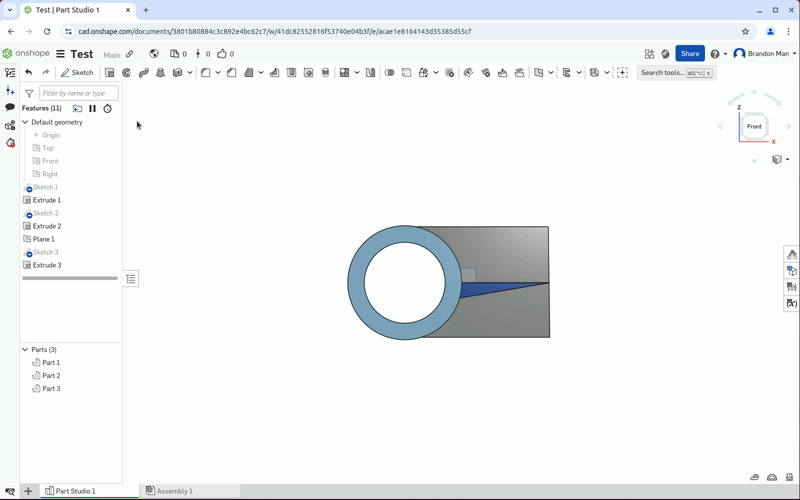
key(shift+h)
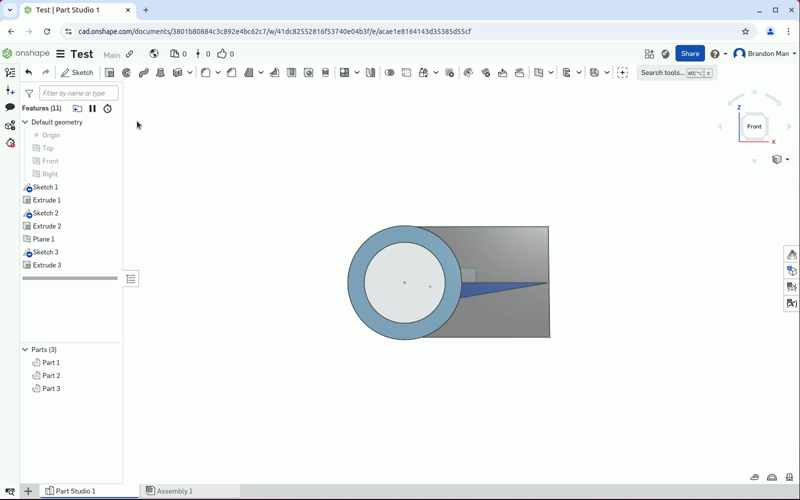
key(shift+7)
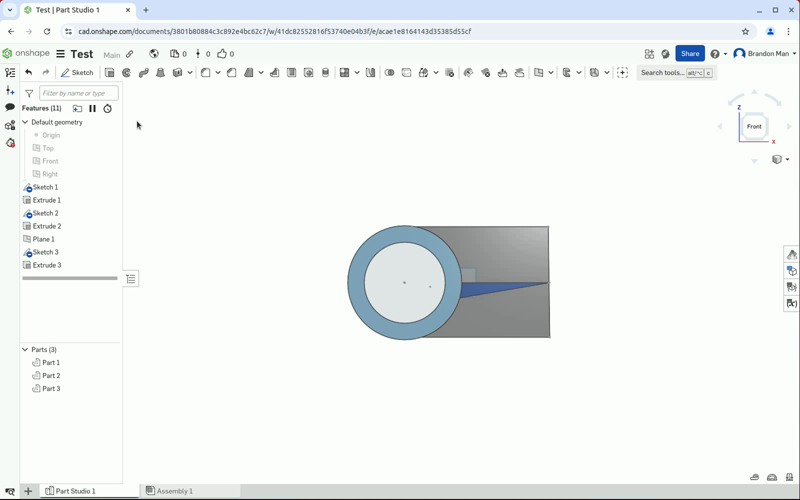
key(left, 2)
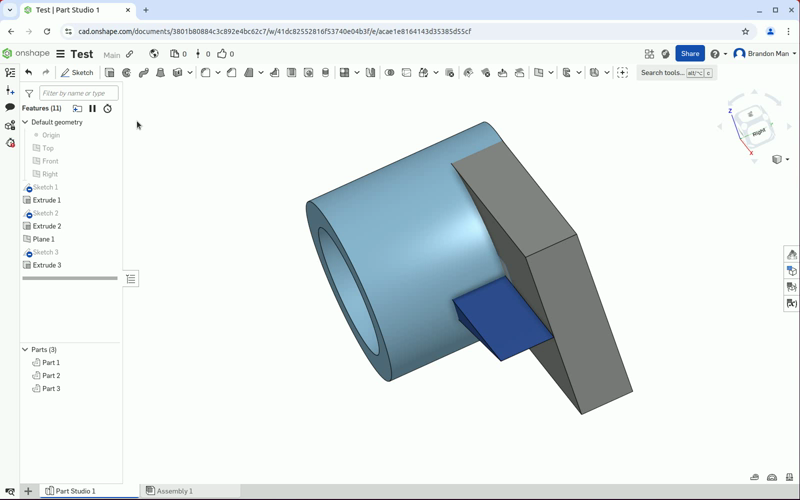
key(down, 2)
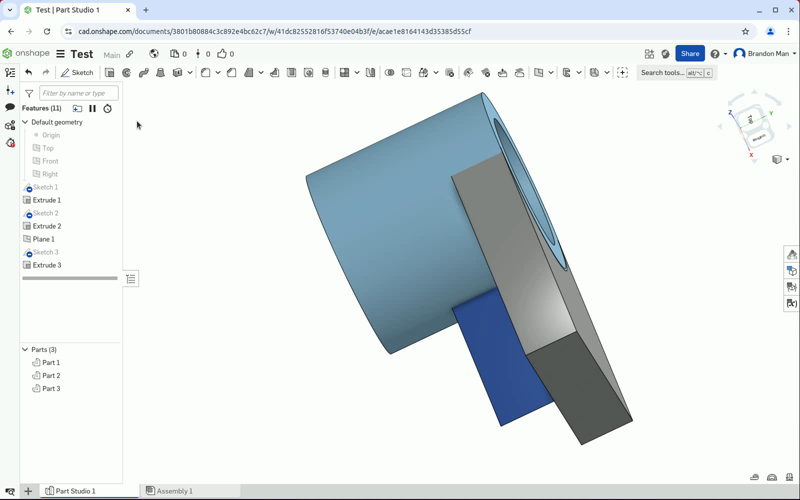
key(up, 2)
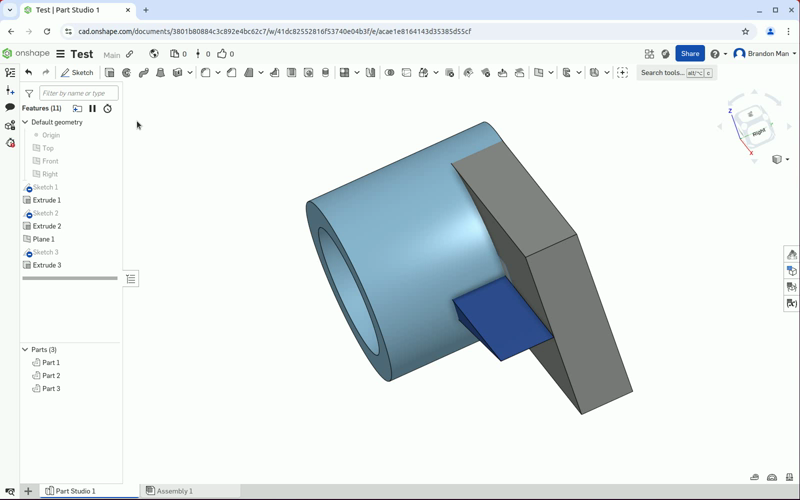
key(right, 2)
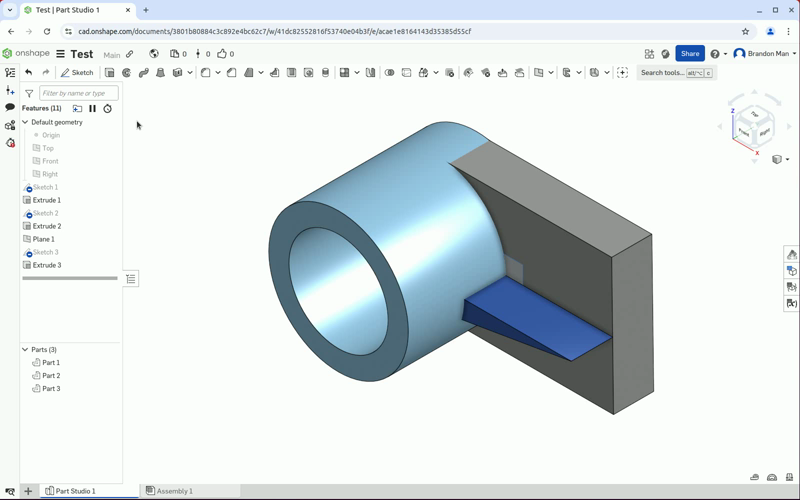
mouse_move(73, 189)
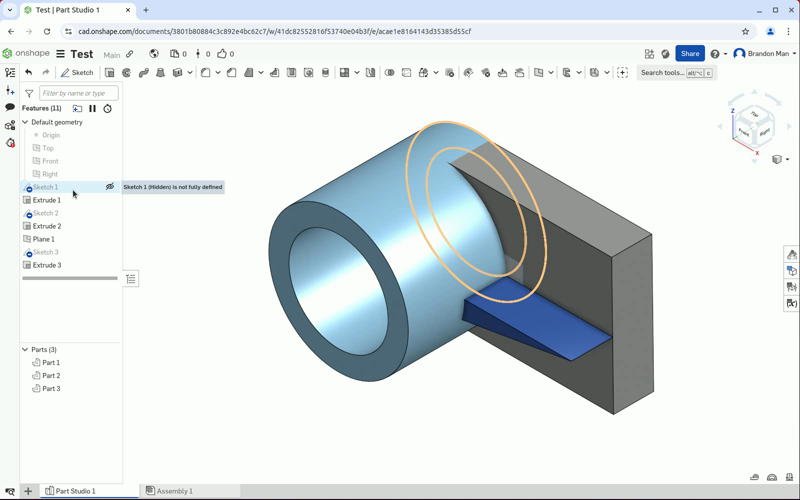
click(73, 189)